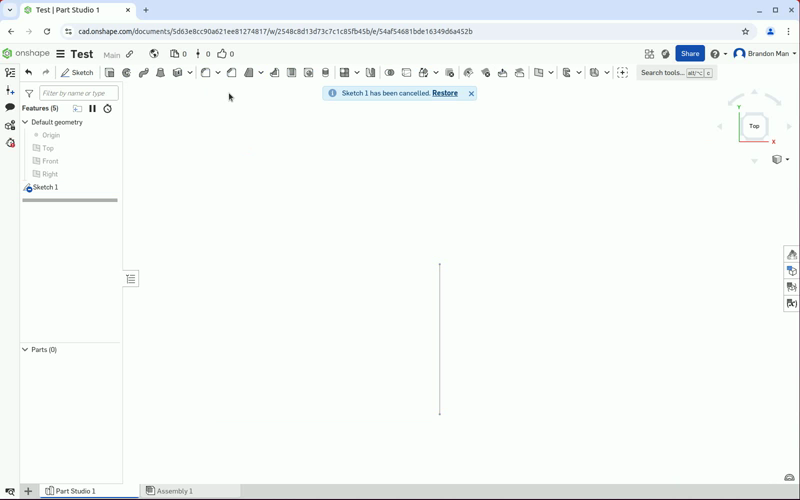
key(shift+h)
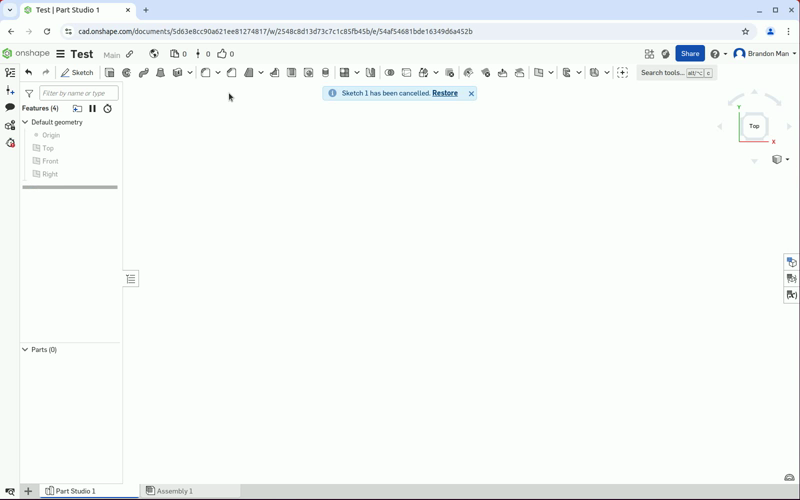
mouse_move(73, 352)
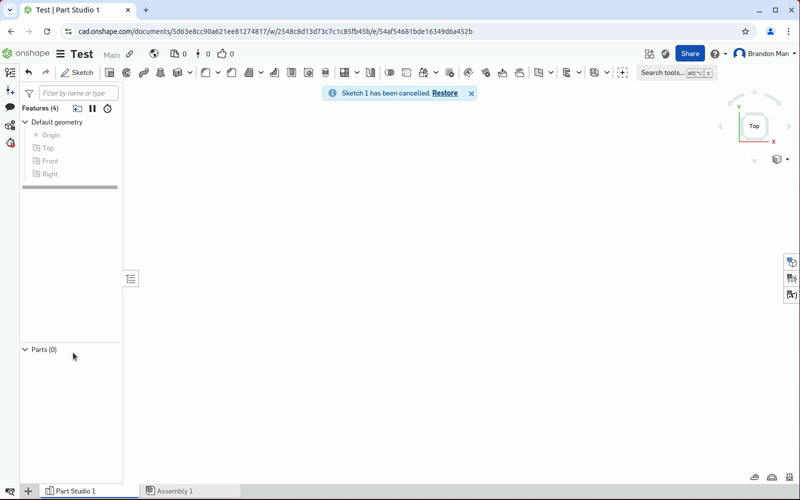
key(y)
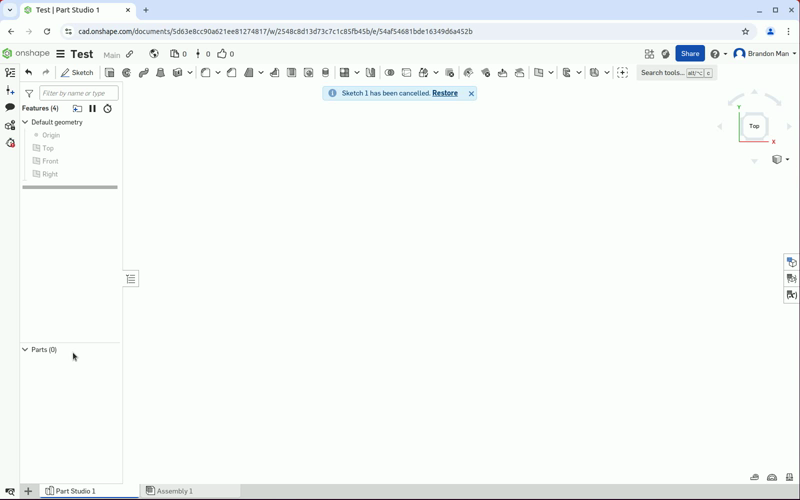
key(shift+p)
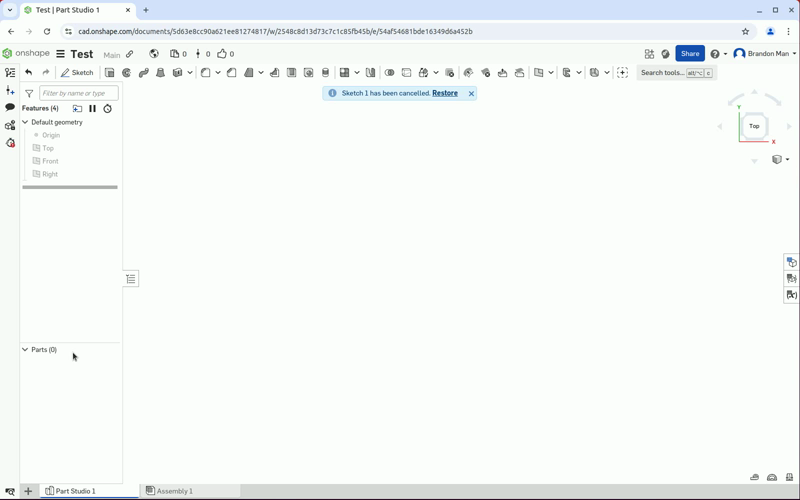
key(space)
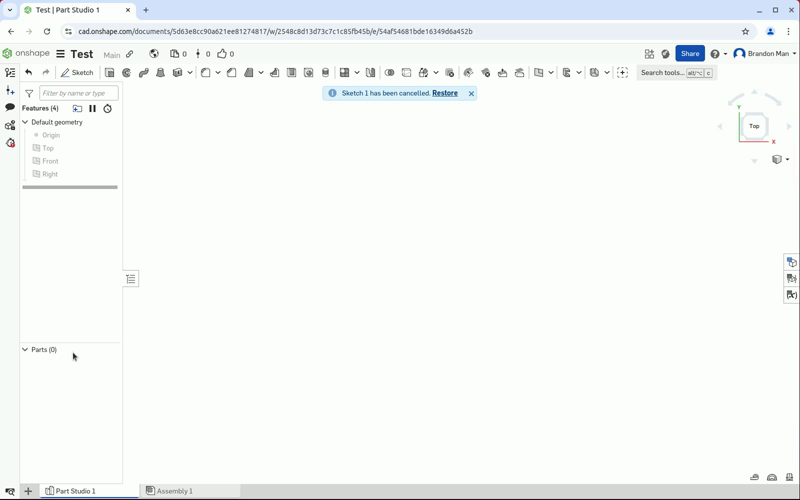
key_down(shift)
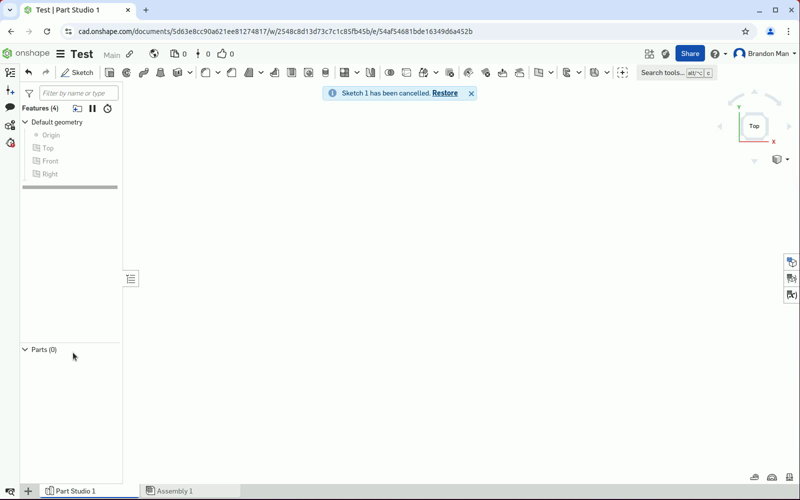
key(up)
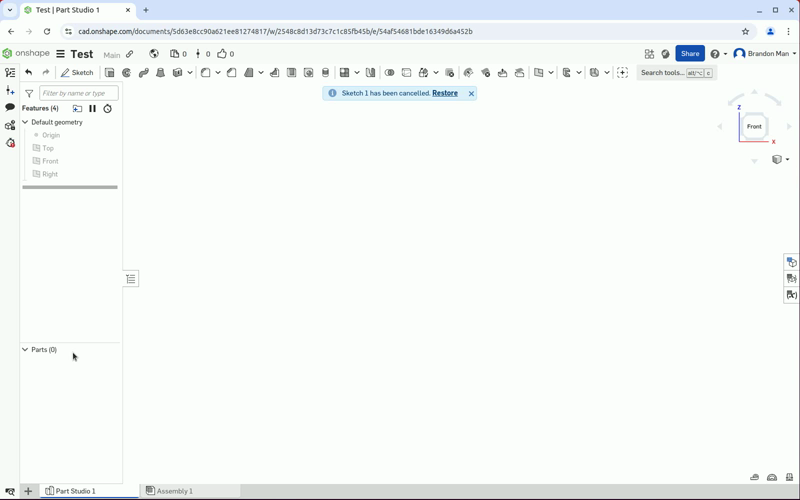
key_up(shift)
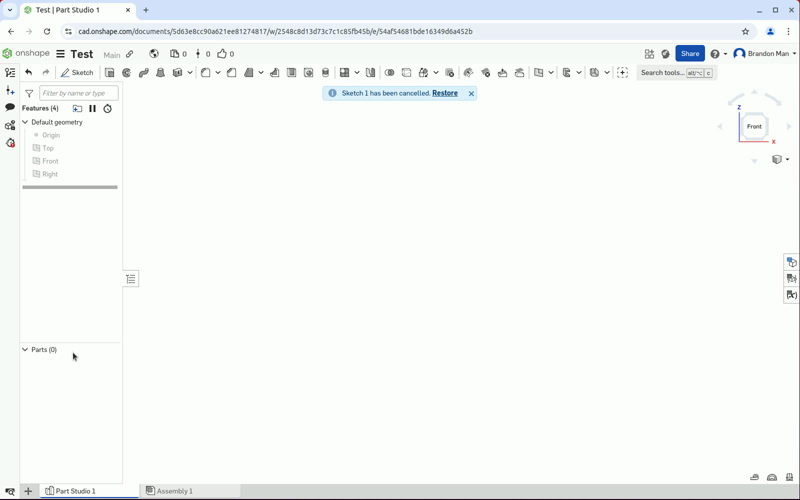
mouse_move(73, 352)
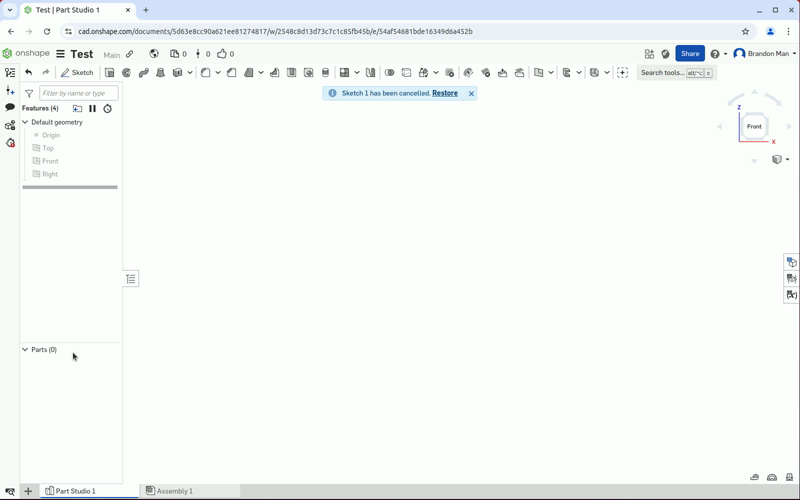
key(shift+y)
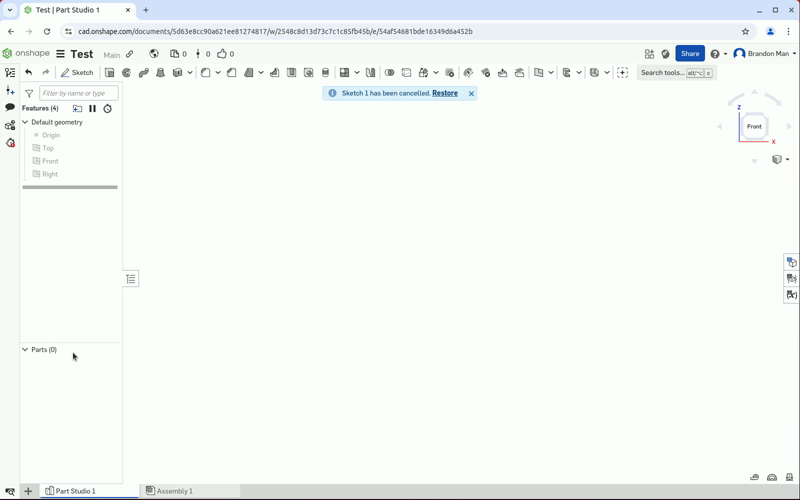
key(shift+s)
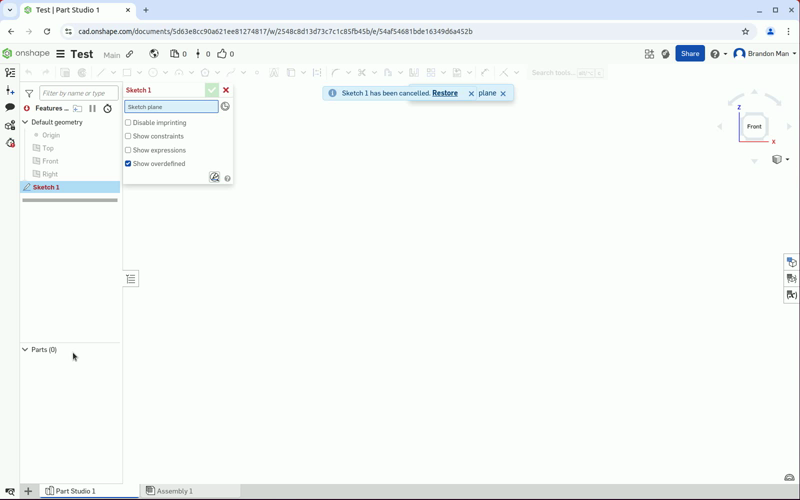
mouse_move(73, 163)
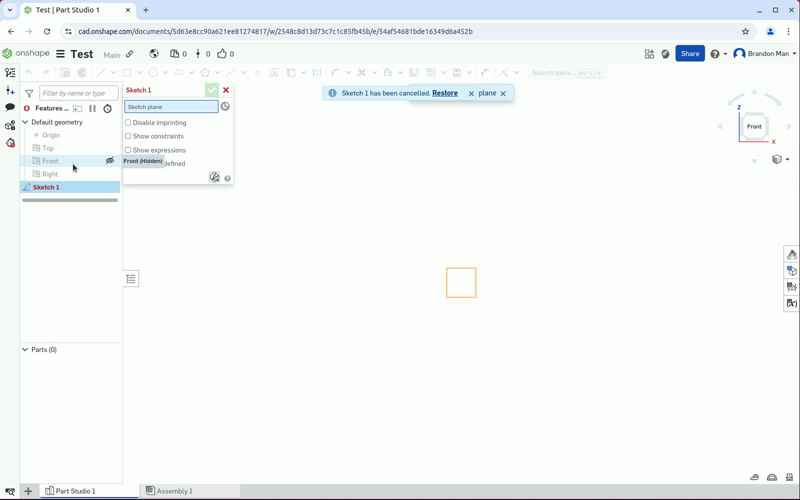
click(73, 163)
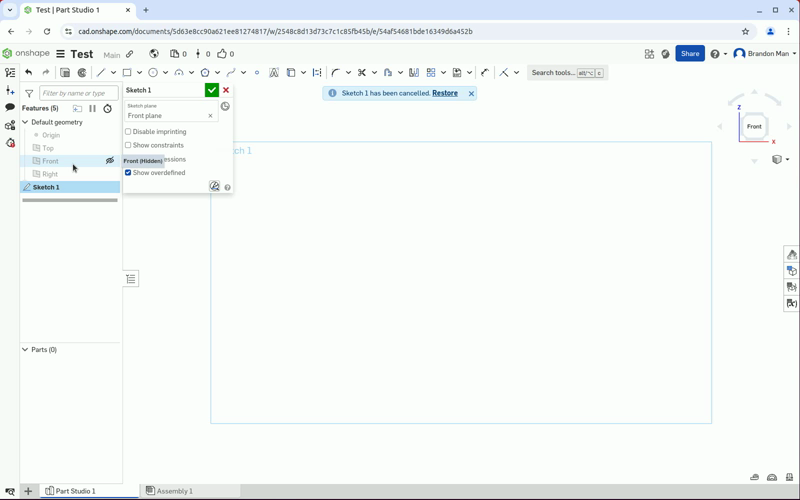
mouse_move(73, 352)
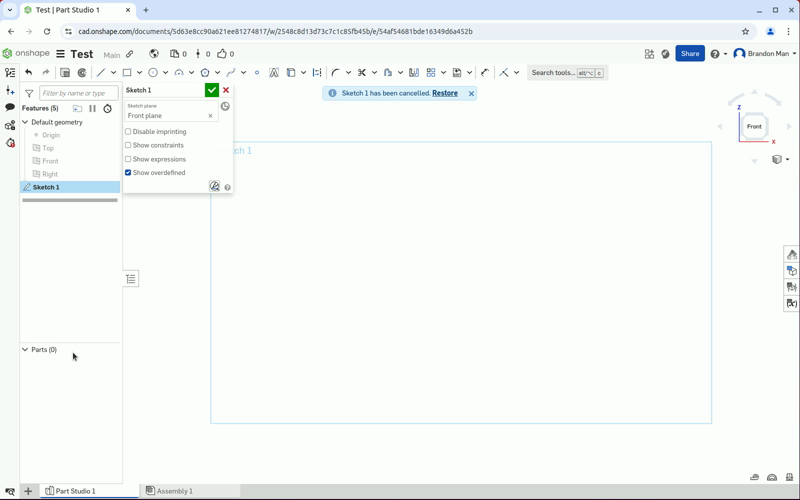
key(y)
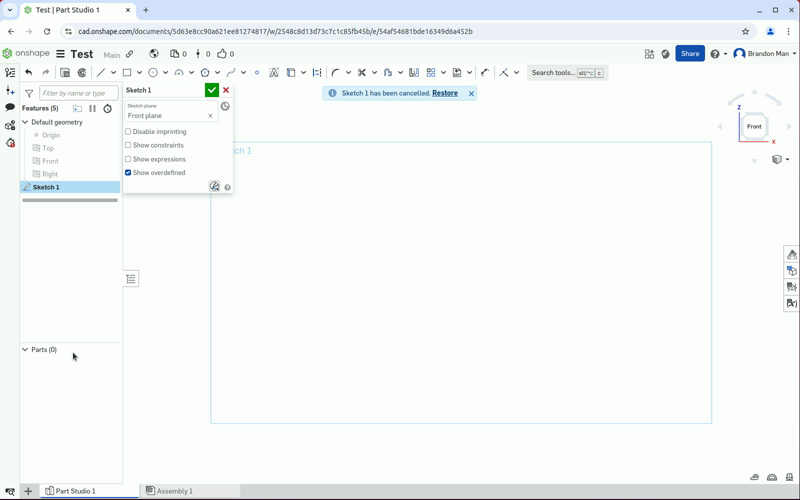
key(c)
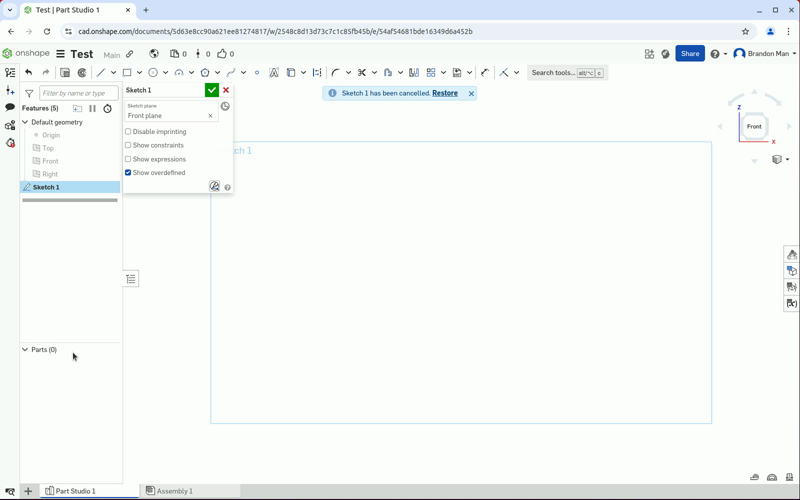
key_down(shift)
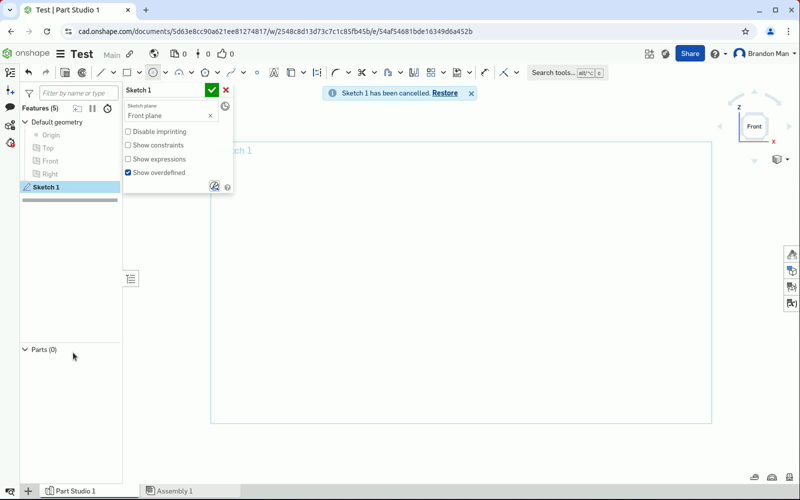
mouse_move(460, 282)
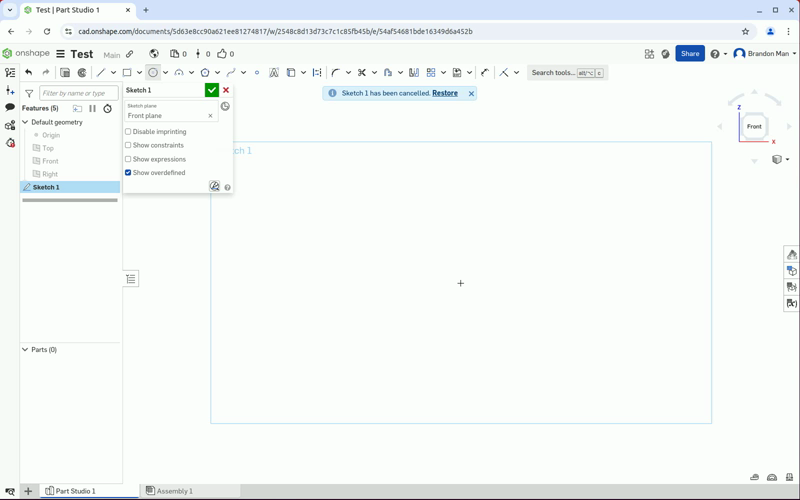
click(460, 282)
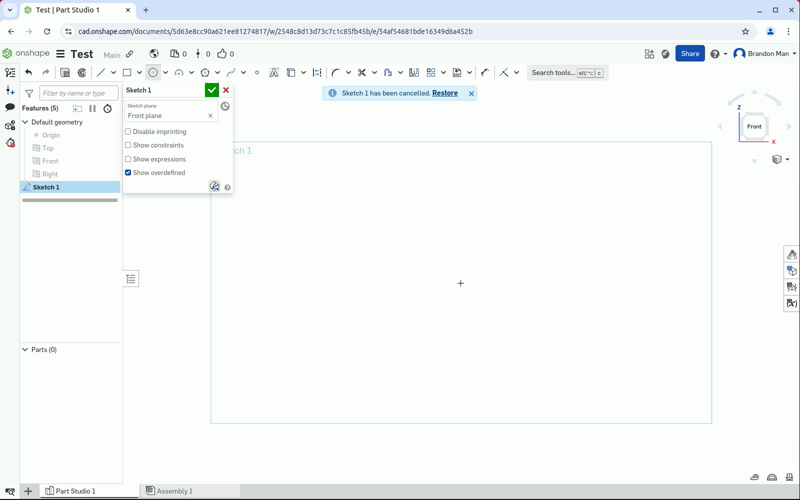
key_up(shift)
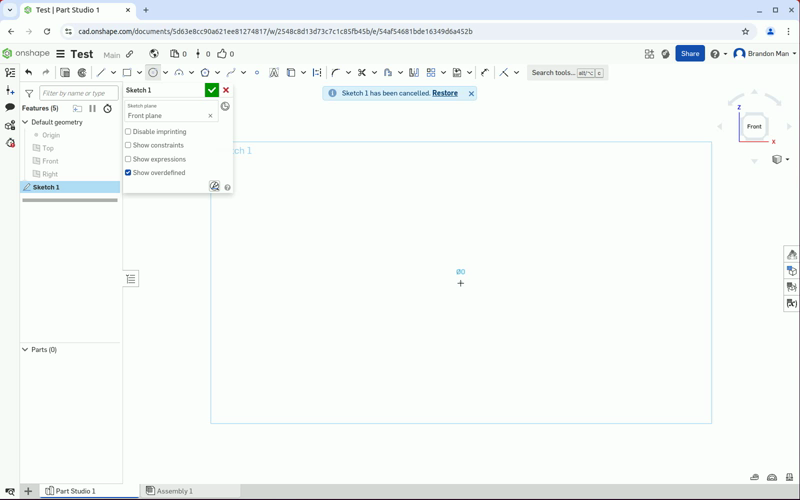
mouse_move(505, 282)
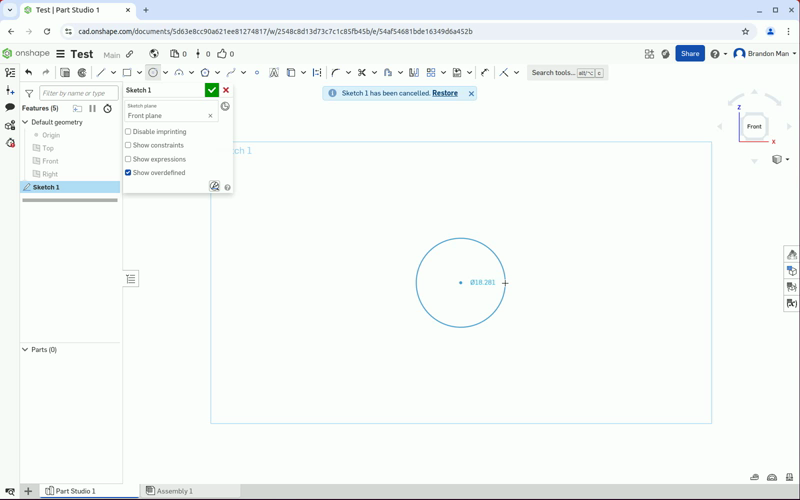
click(505, 282)
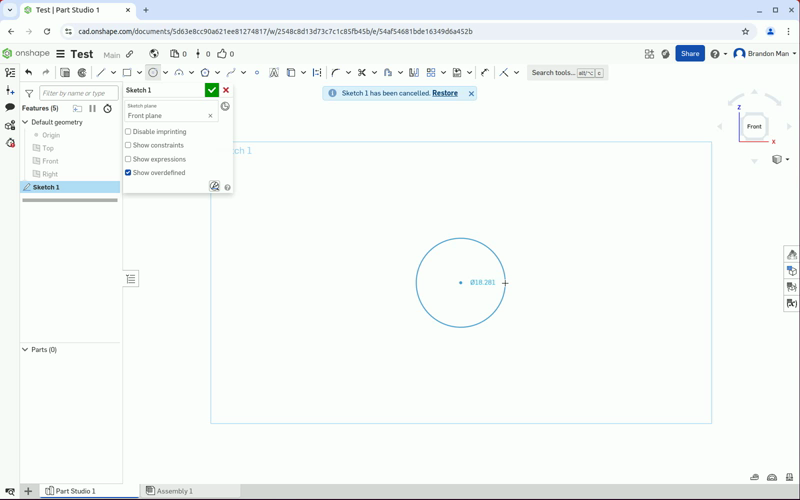
key(esc)
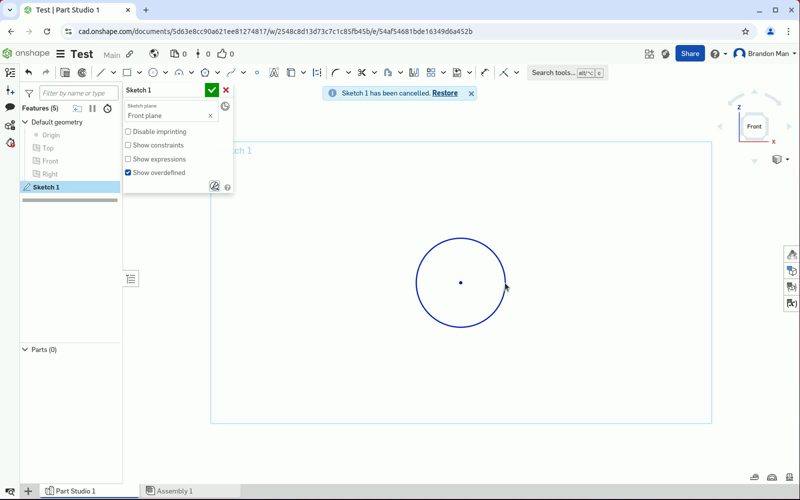
key(c)
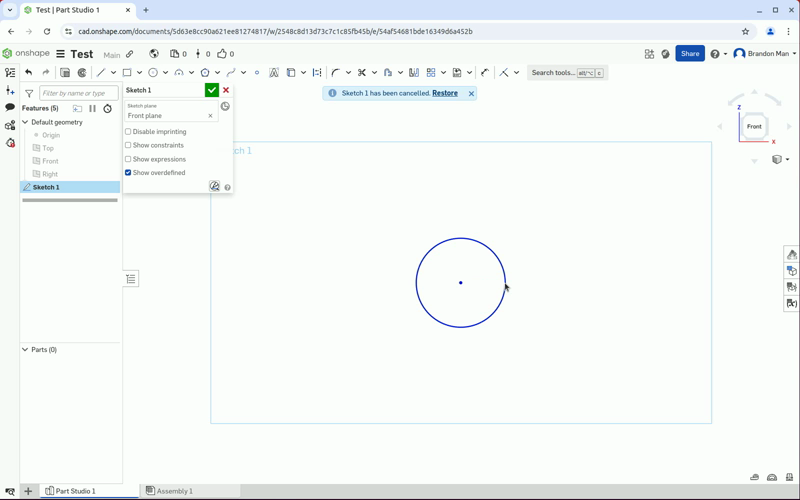
key_down(shift)
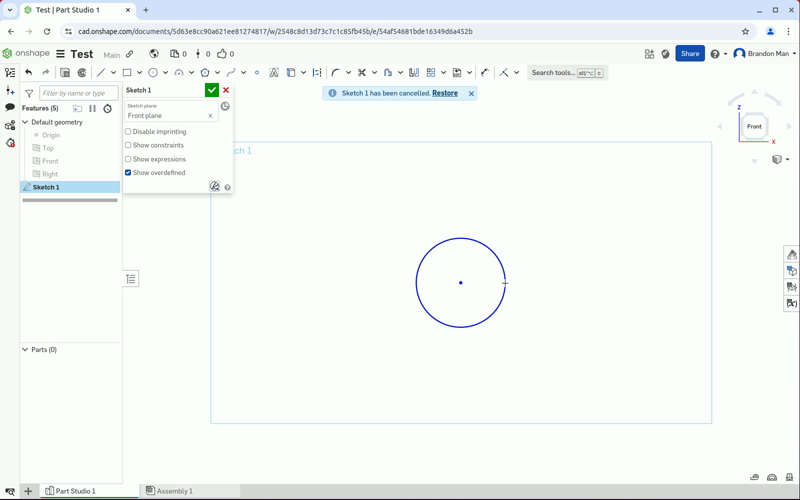
mouse_move(460, 282)
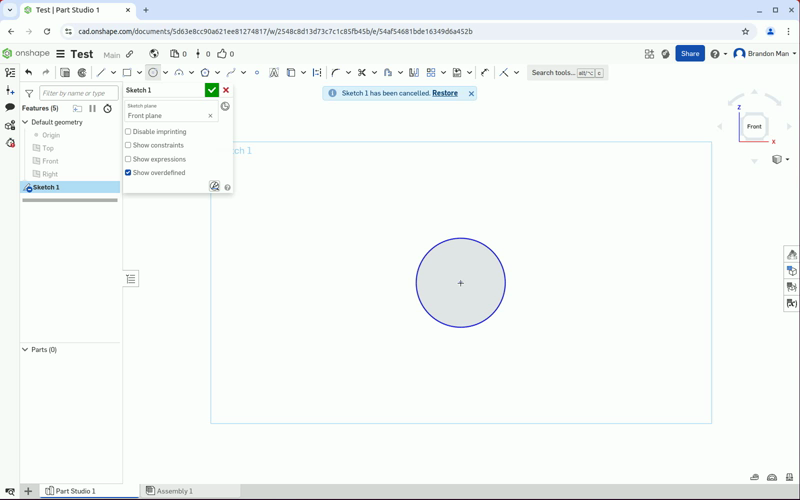
click(460, 282)
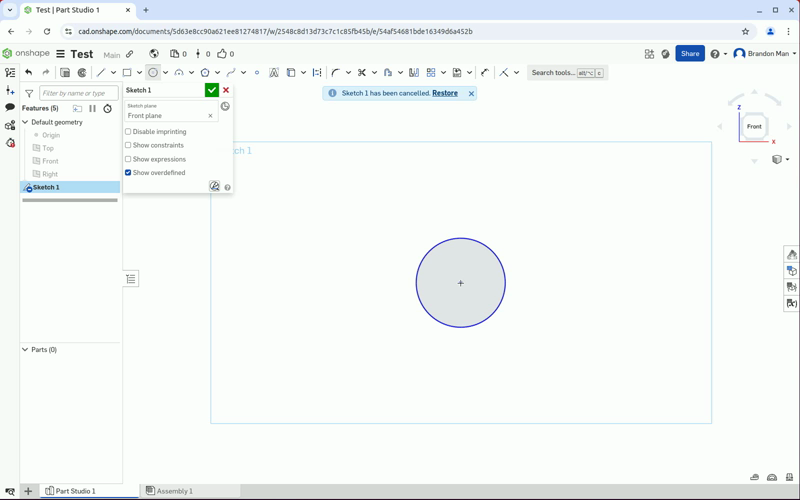
key_up(shift)
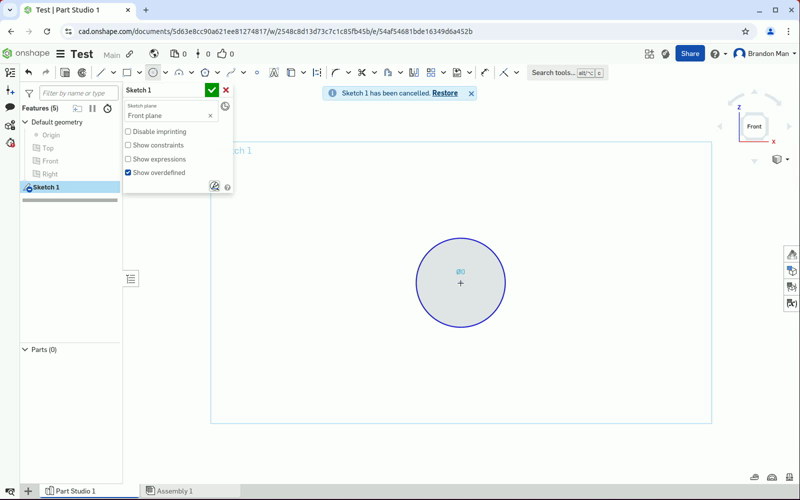
mouse_move(478, 282)
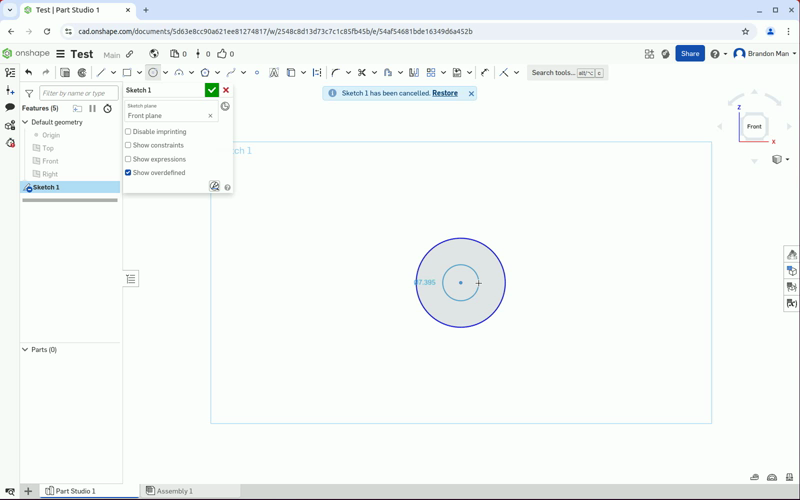
click(478, 282)
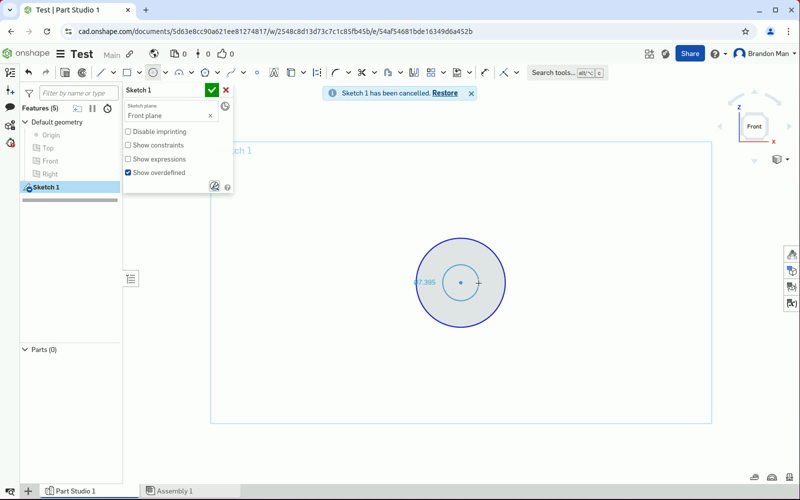
key(esc)
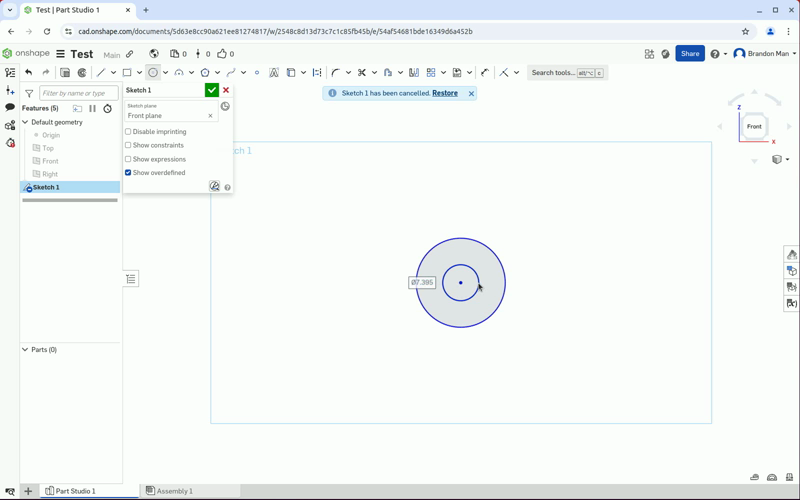
mouse_move(463, 242)
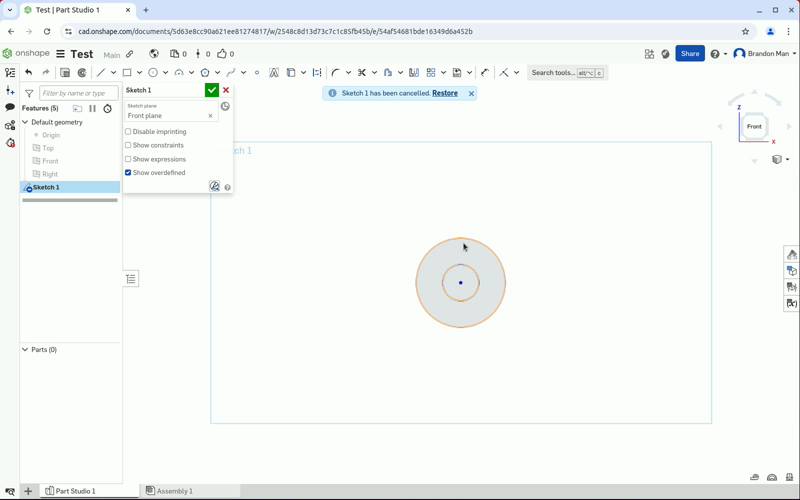
click(463, 242)
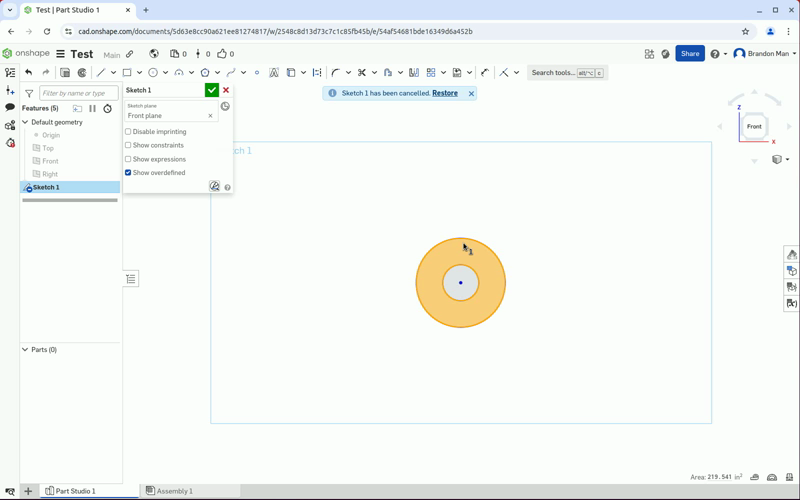
mouse_move(73, 352)
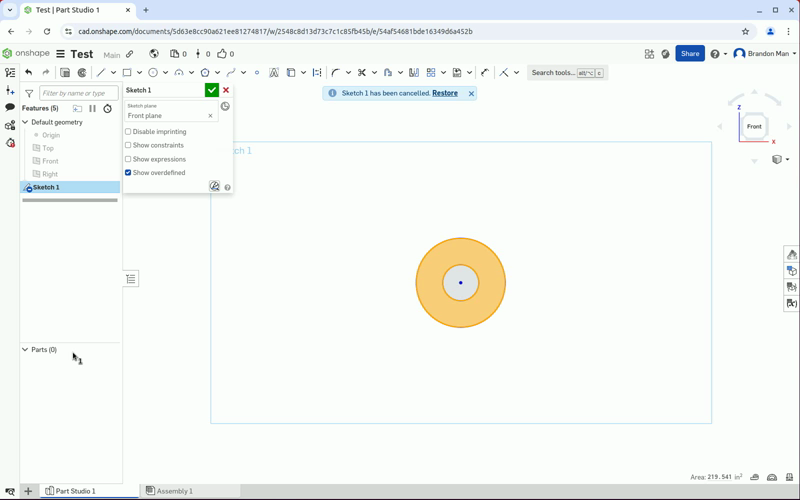
key(shift+y)
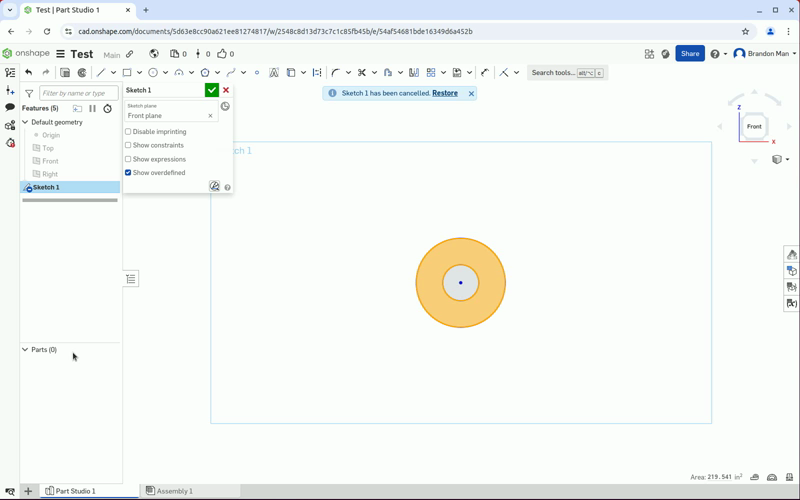
key(shift+e)
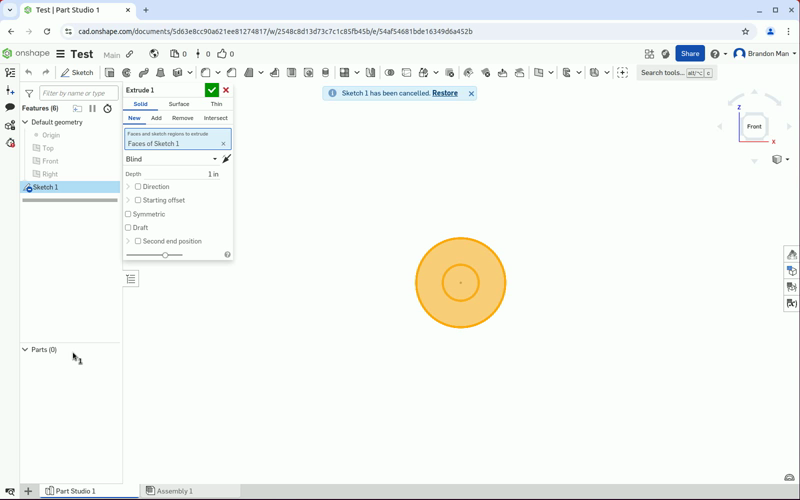
mouse_move(143, 106)
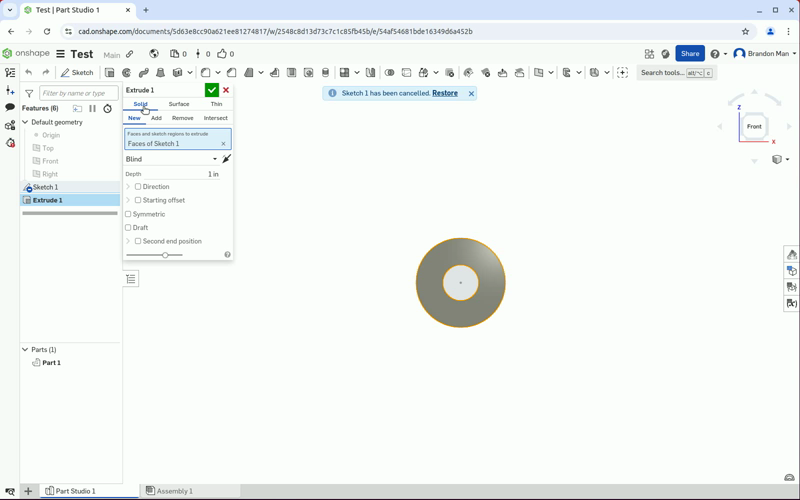
click(143, 106)
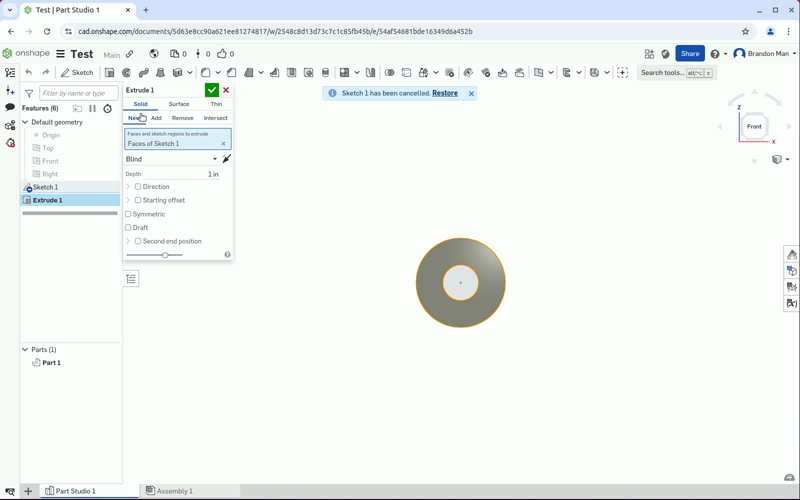
mouse_move(137, 120)
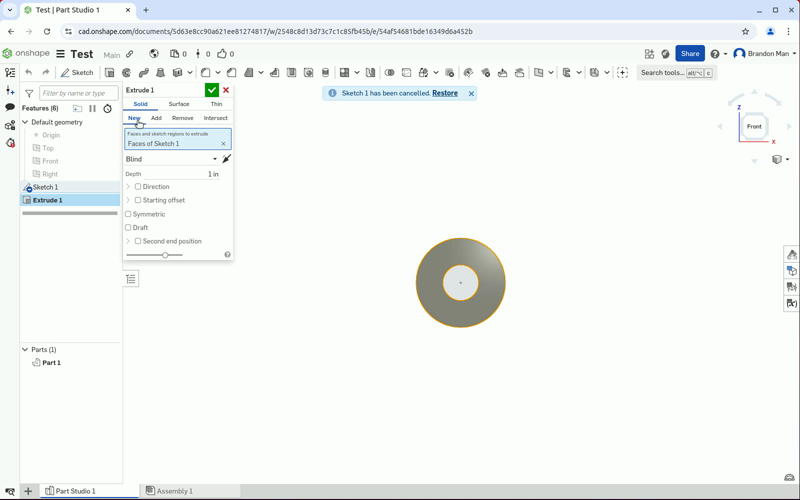
click(137, 120)
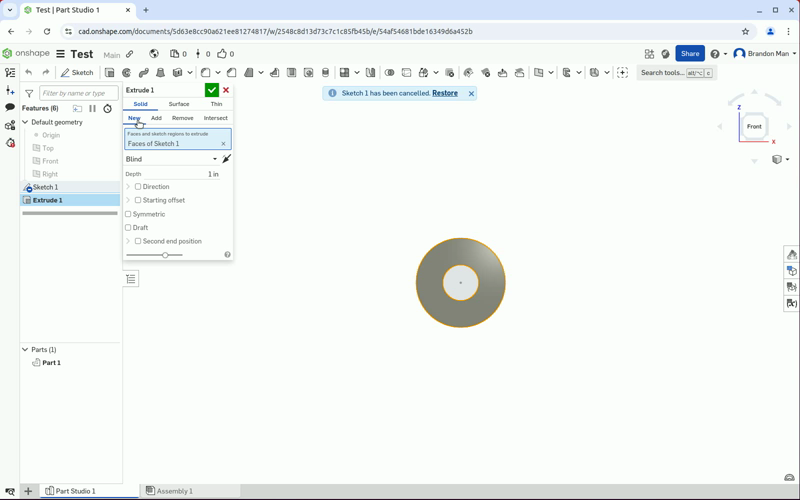
key(tab, 4)
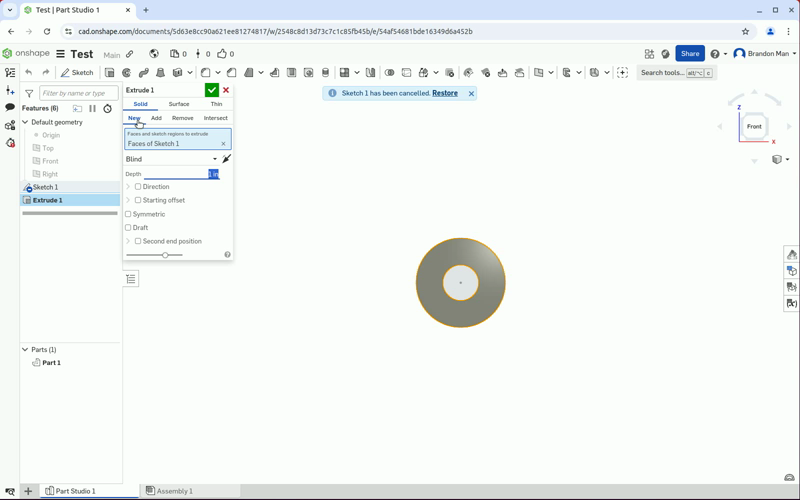
text(3.611)
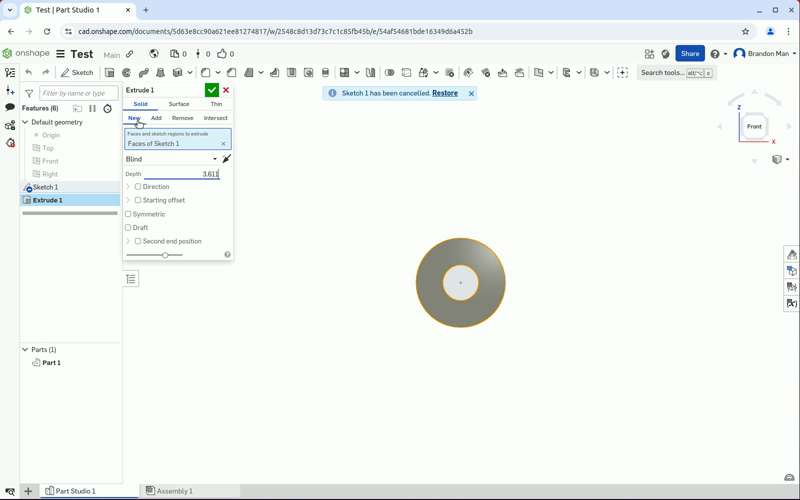
key(enter)
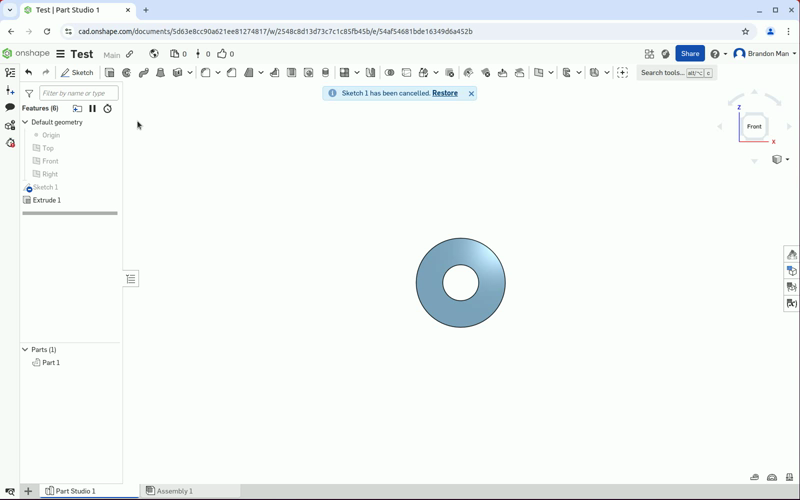
key(shift+h)
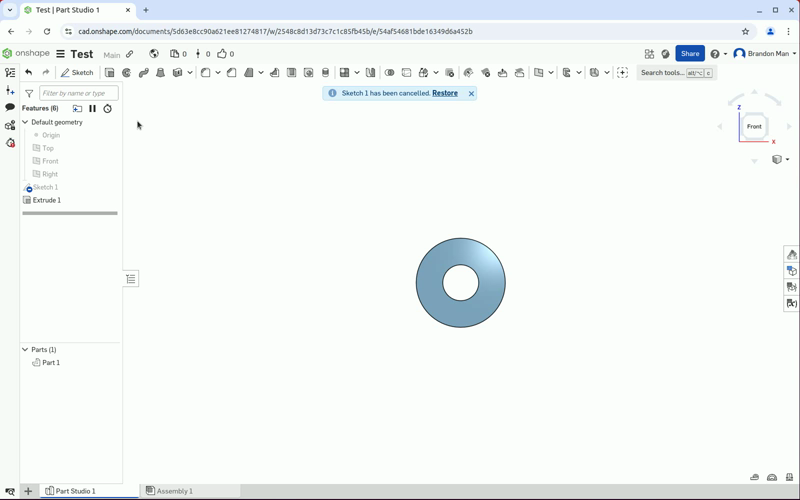
key(shift+h)
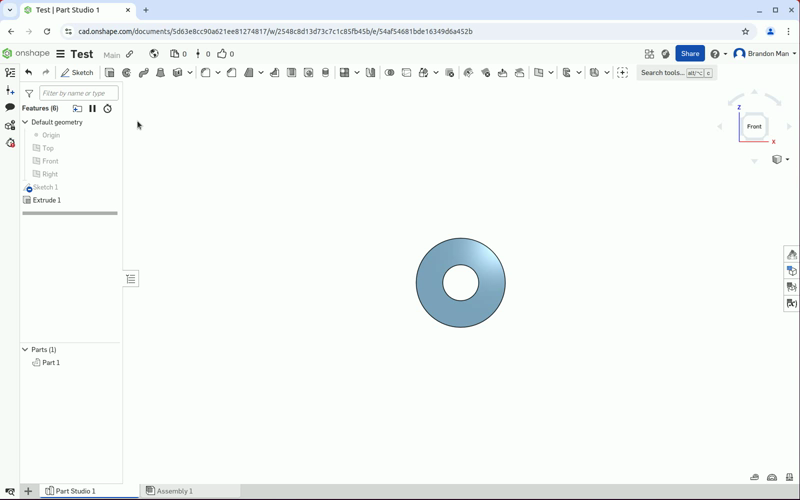
mouse_move(73, 189)
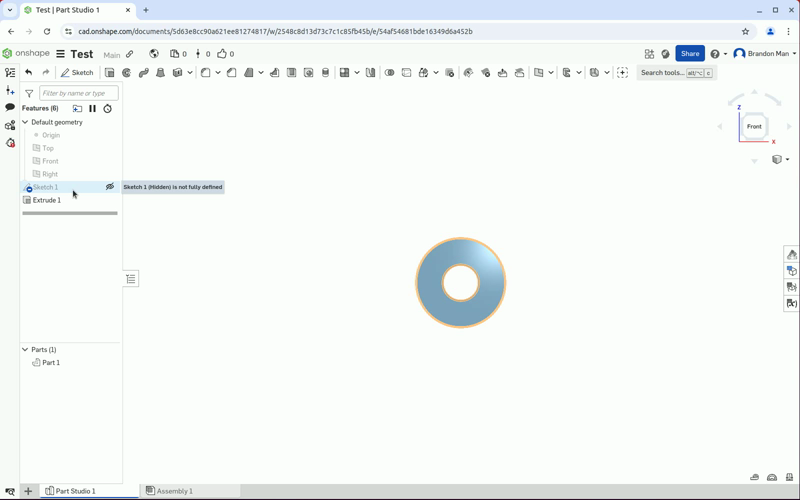
click(73, 189)
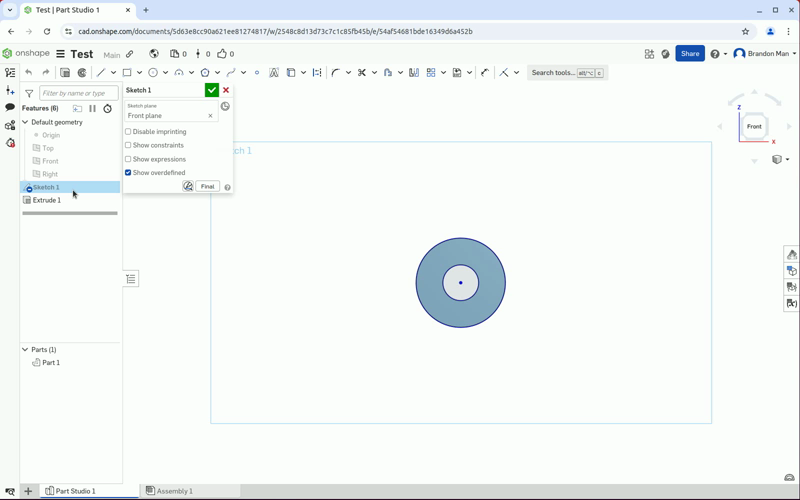
mouse_move(229, 92)
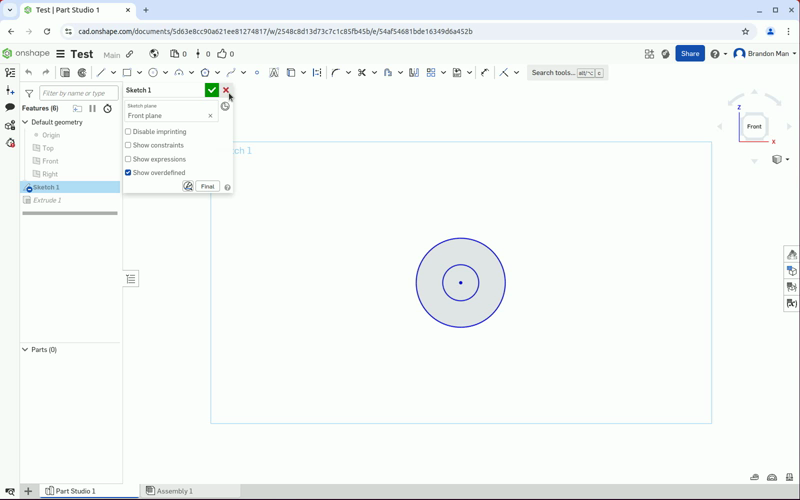
click(229, 92)
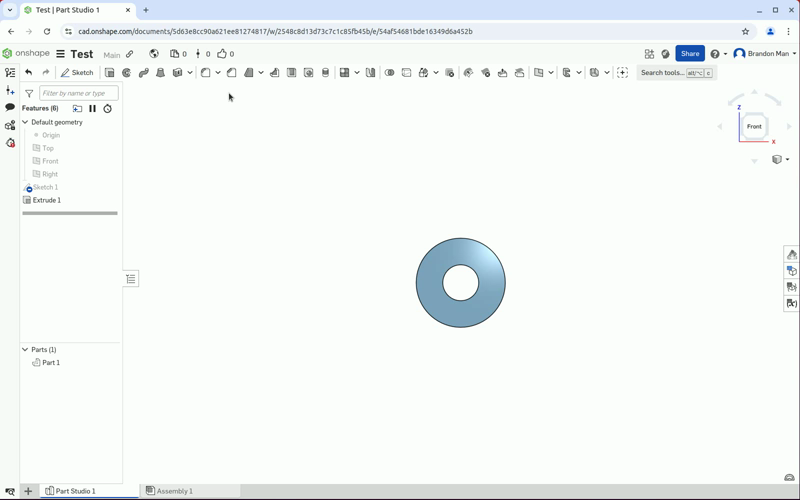
mouse_move(541, 75)
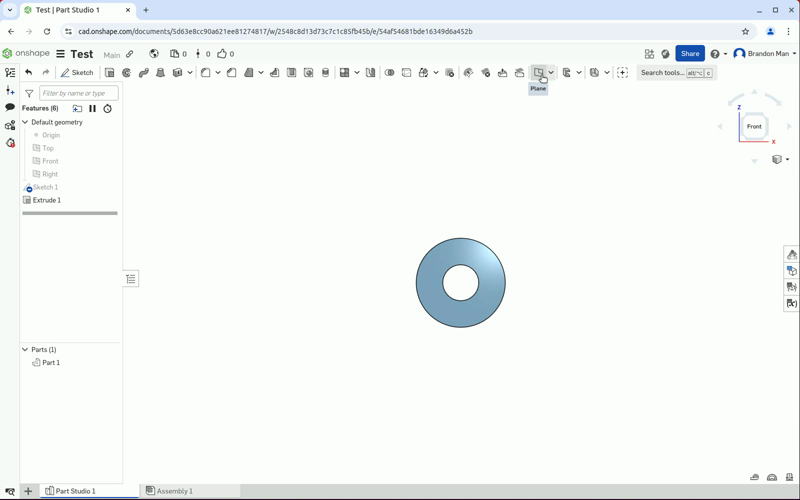
click(541, 75)
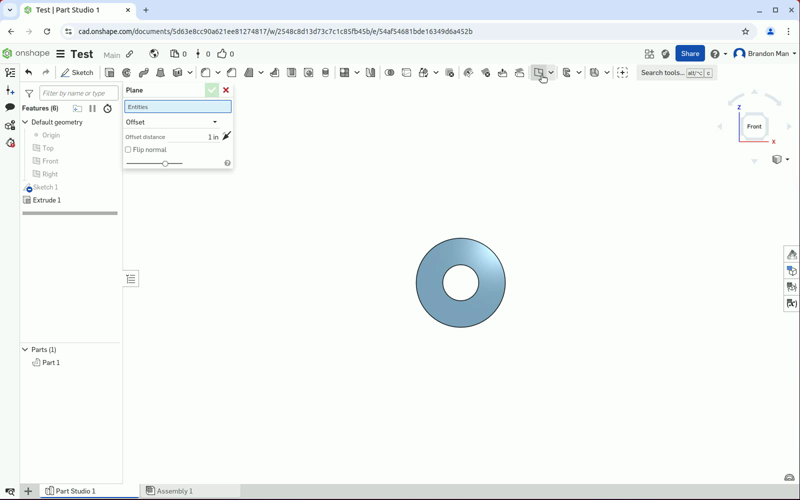
mouse_move(73, 163)
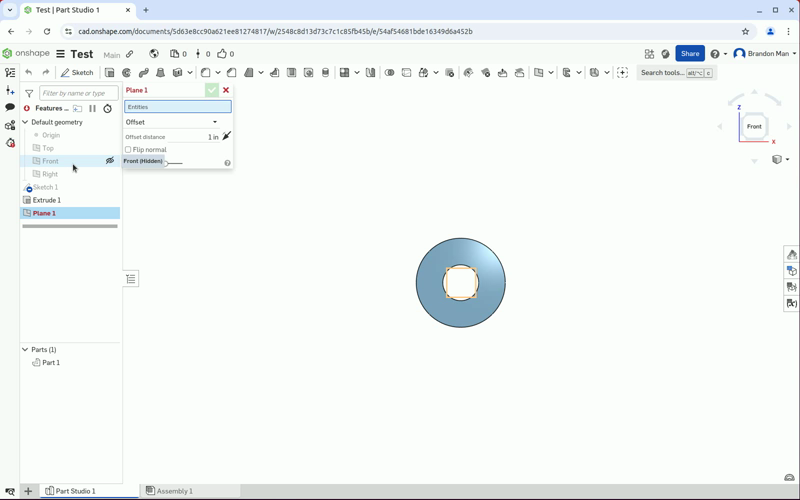
click(73, 163)
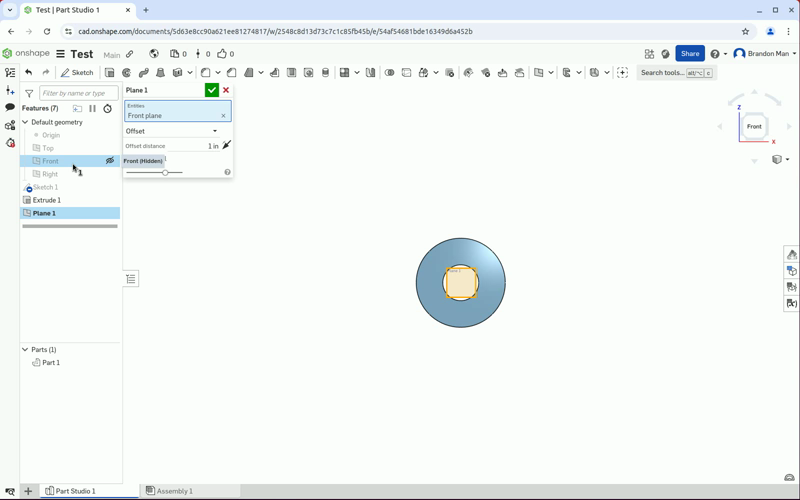
key(tab, 2)
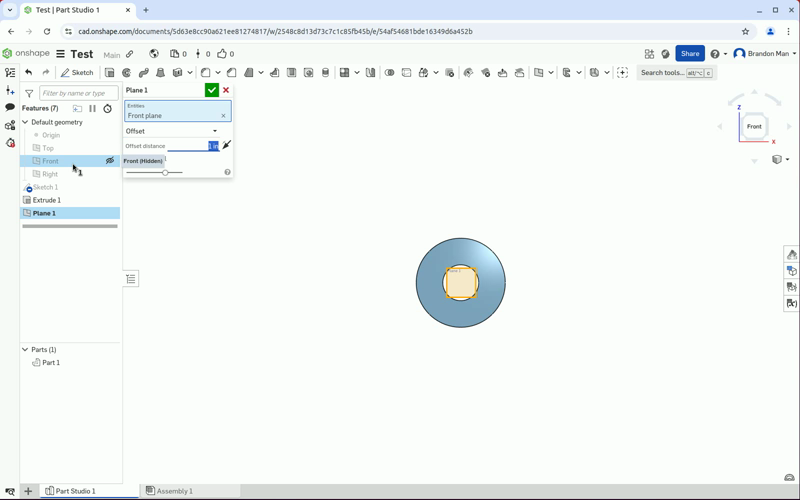
text(3.605)
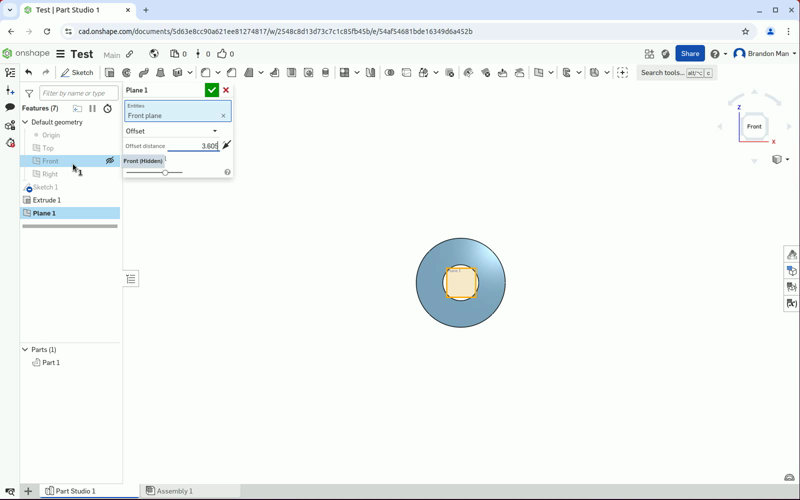
key(enter, 2)
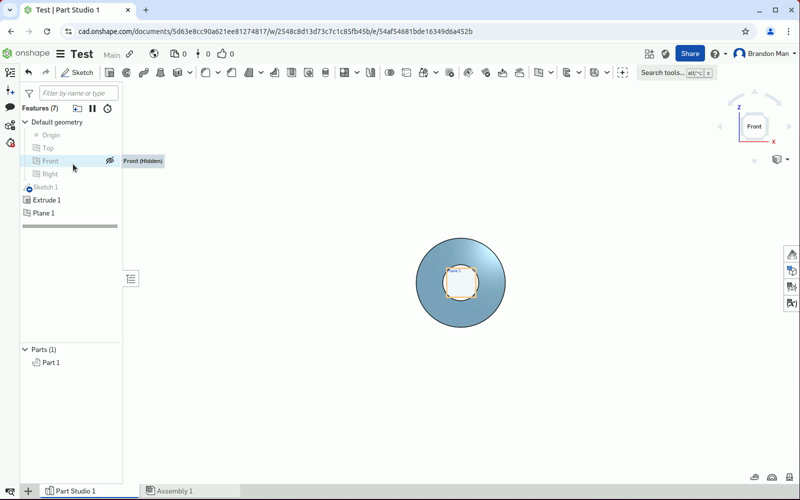
key(shift+s)
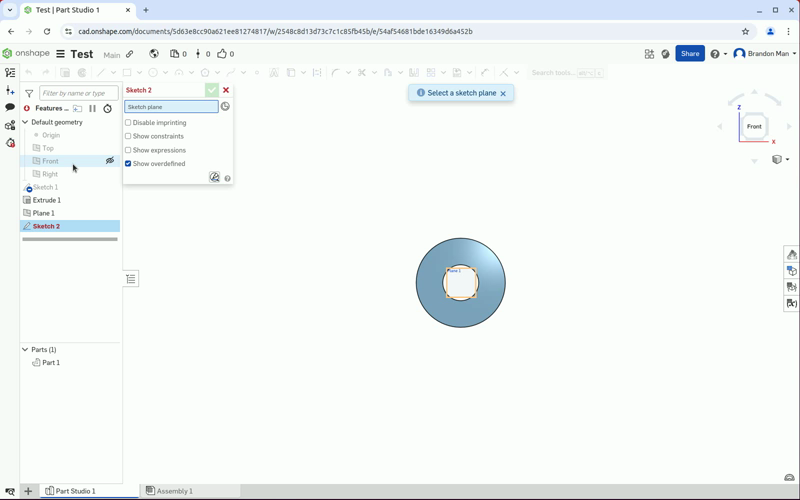
mouse_move(73, 215)
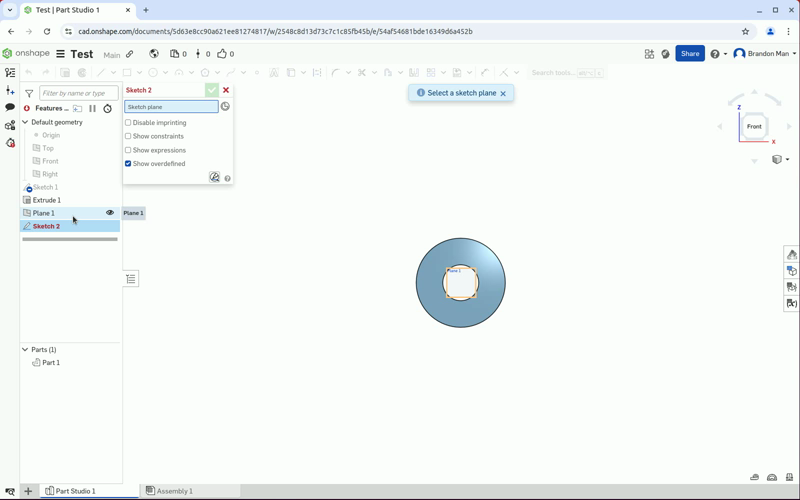
click(73, 215)
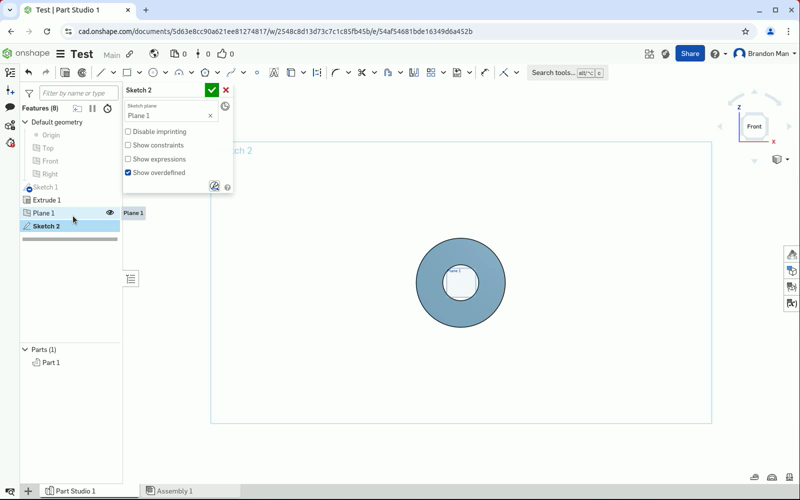
mouse_move(73, 352)
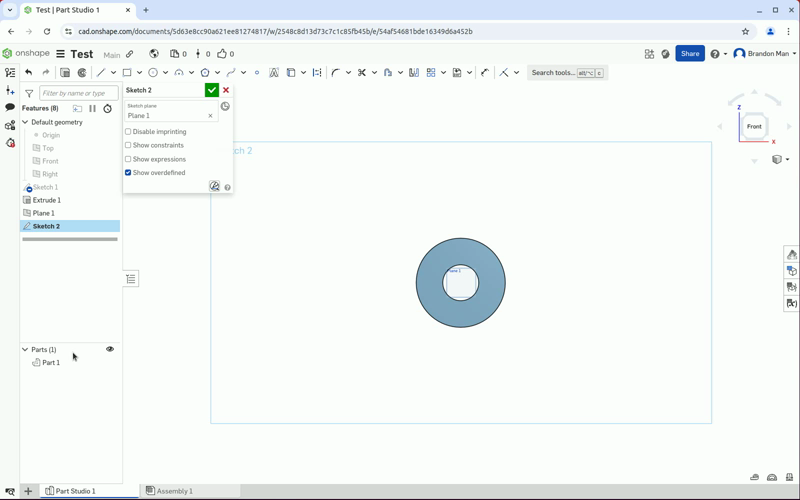
key(y)
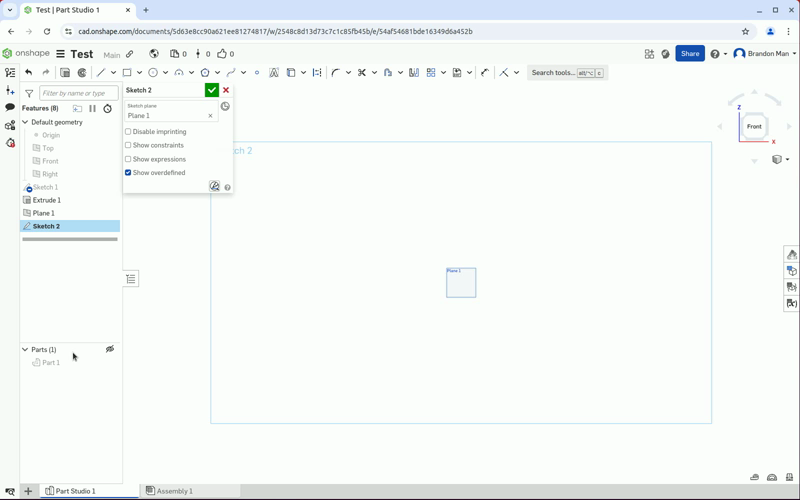
key(c)
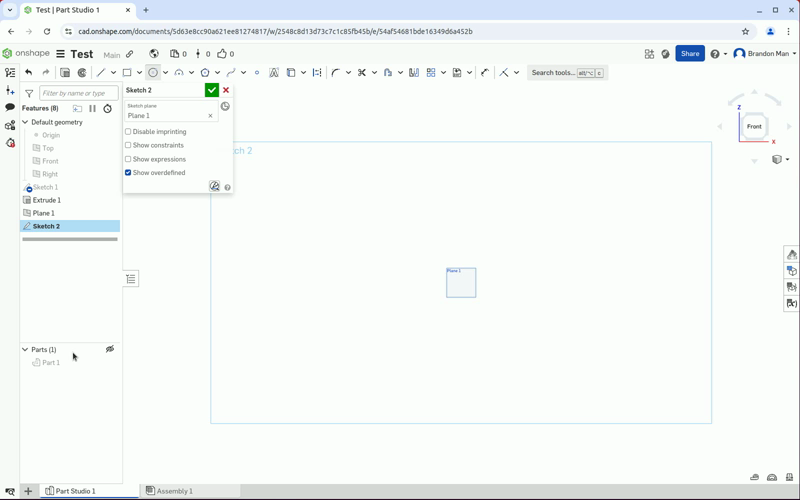
key_down(shift)
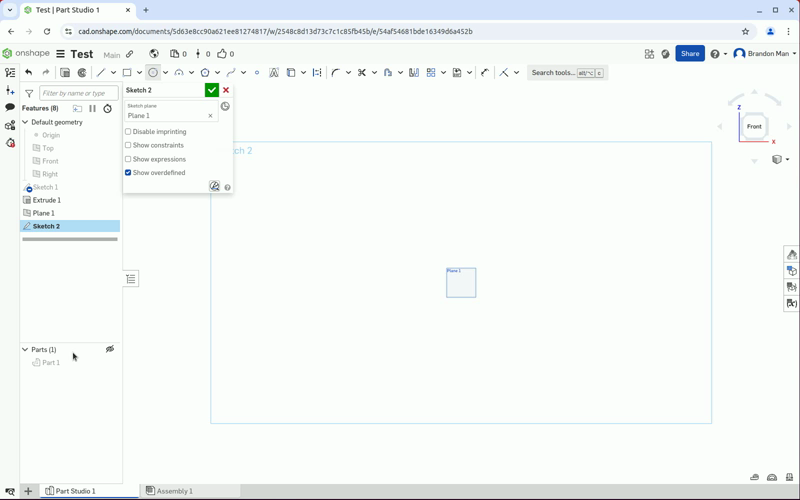
mouse_move(460, 282)
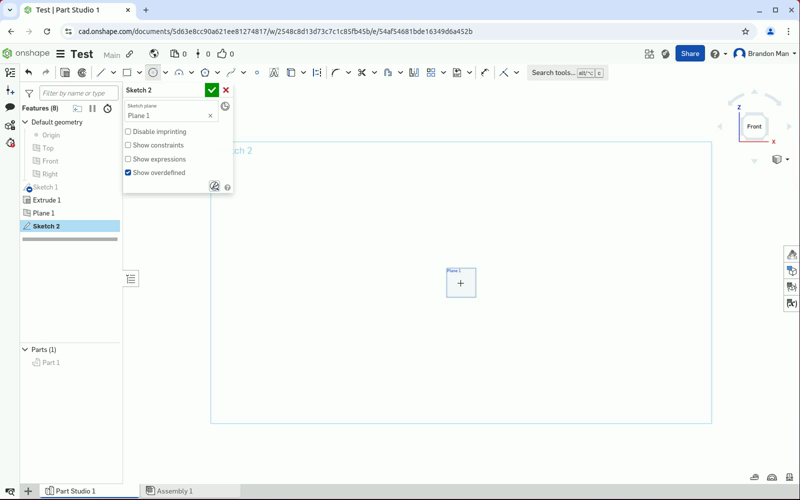
click(460, 282)
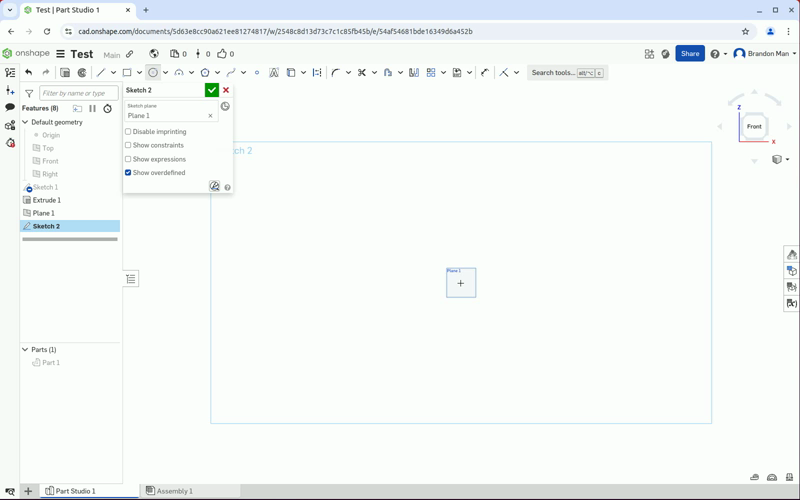
key_up(shift)
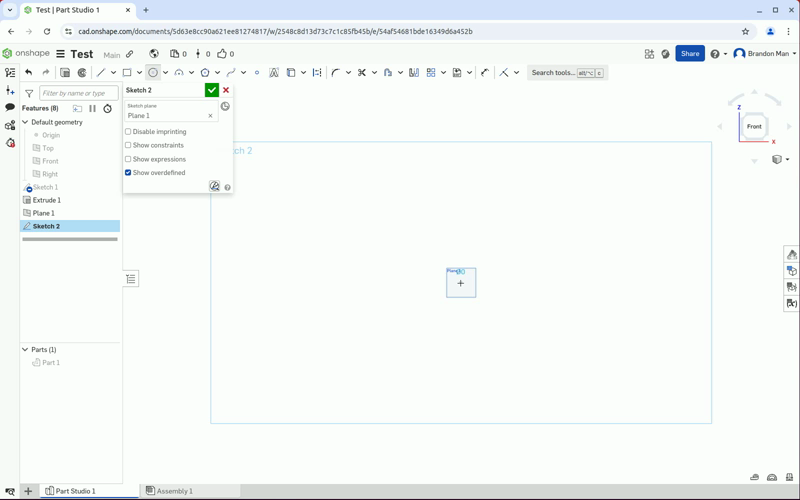
mouse_move(492, 282)
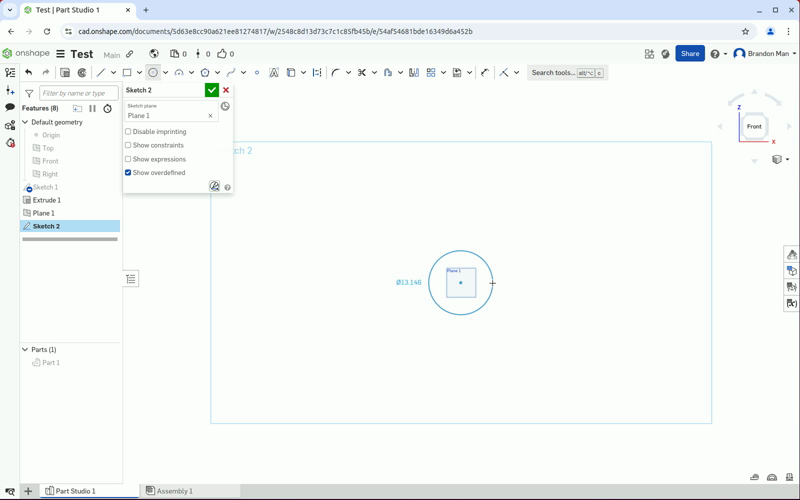
click(492, 282)
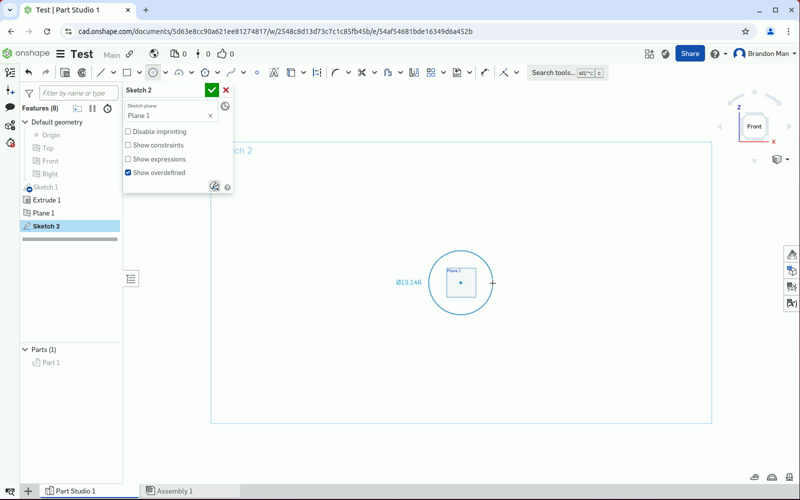
key(esc)
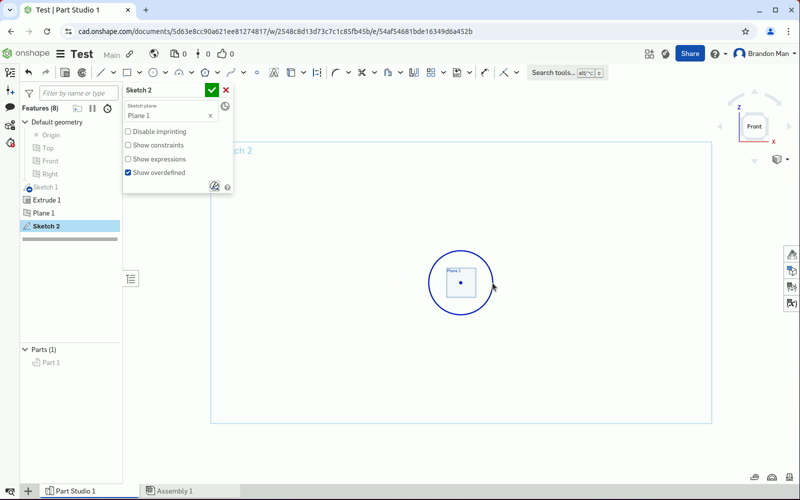
key(c)
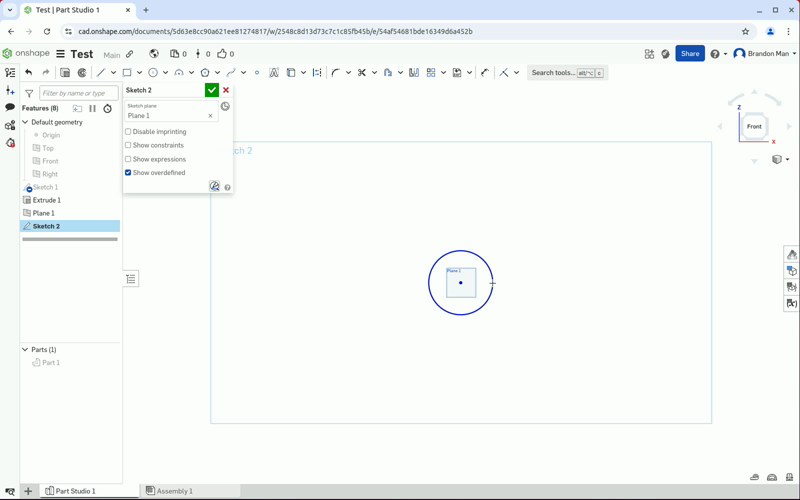
key_down(shift)
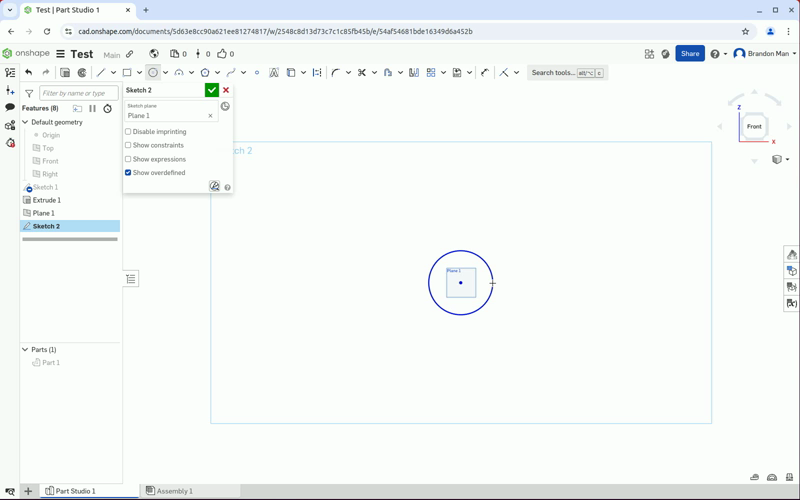
mouse_move(460, 282)
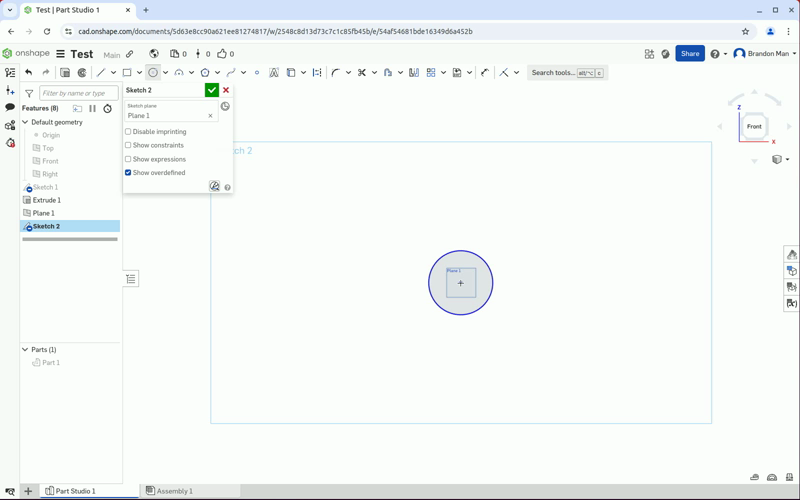
click(460, 282)
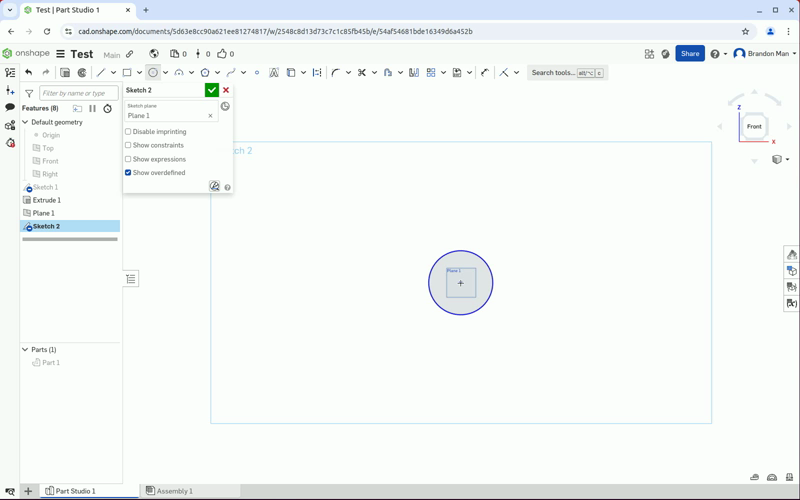
key_up(shift)
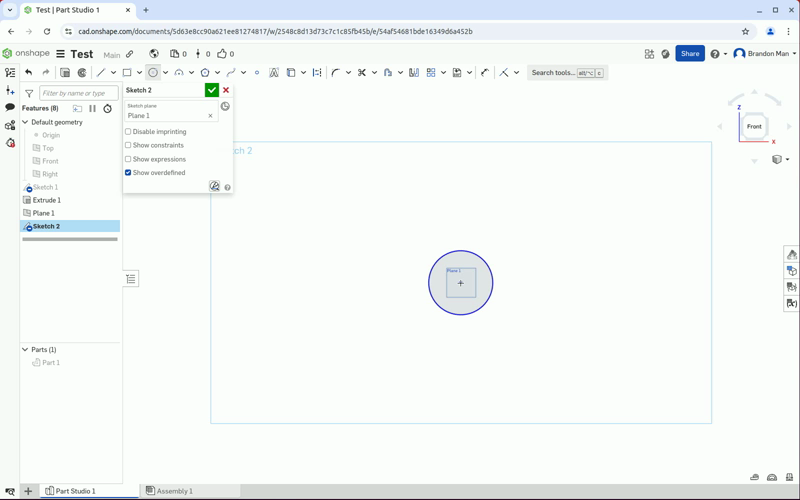
mouse_move(478, 282)
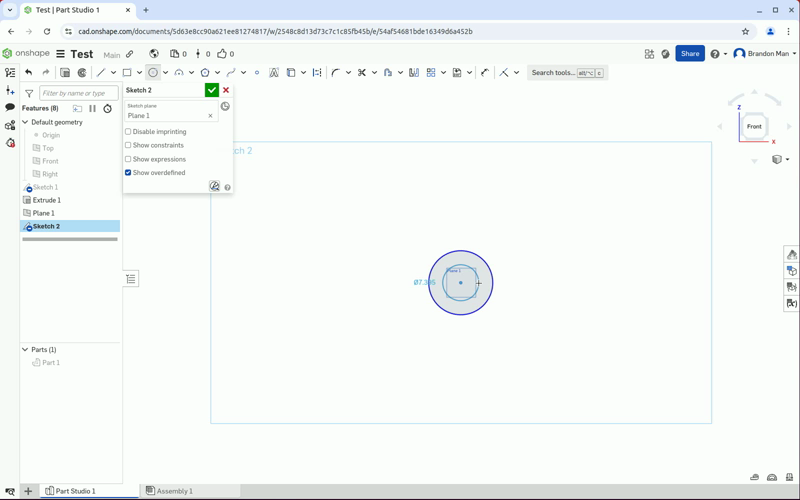
click(478, 282)
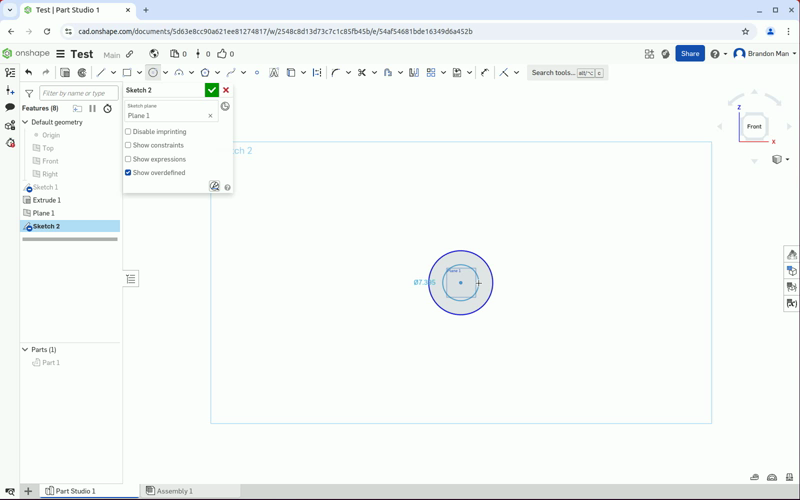
key(esc)
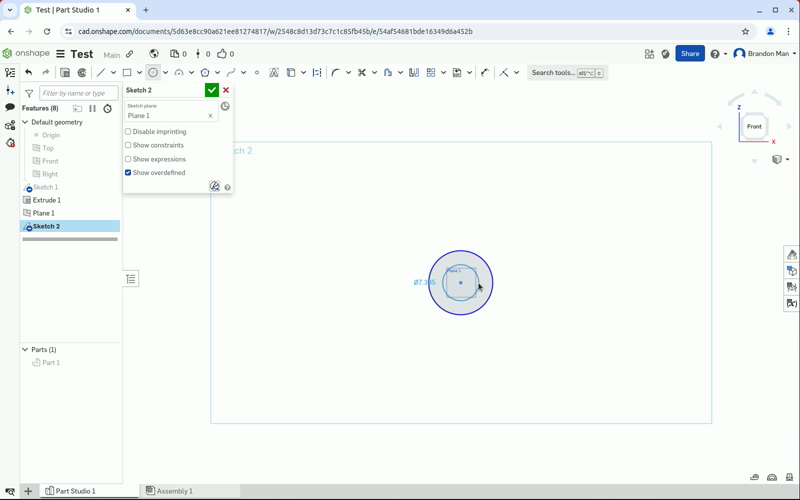
mouse_move(470, 263)
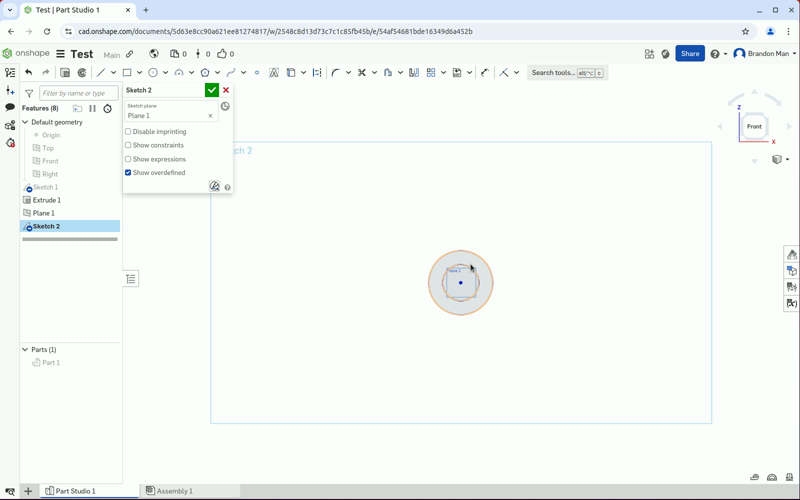
click(470, 263)
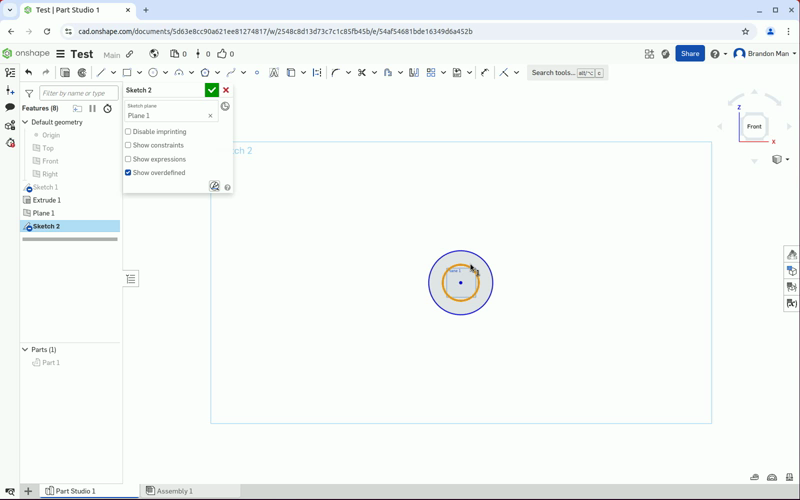
mouse_move(73, 352)
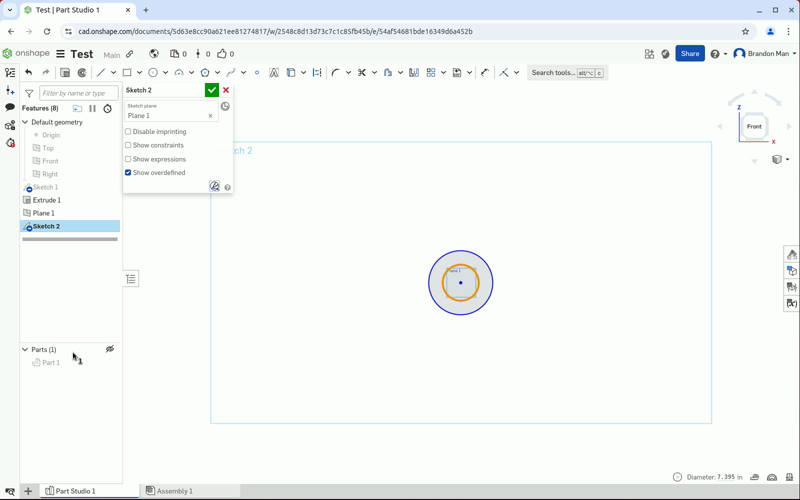
key(shift+y)
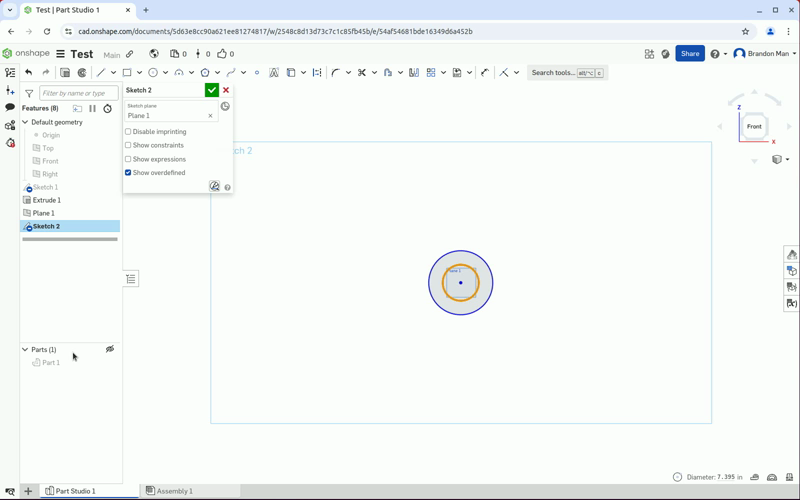
key(shift+e)
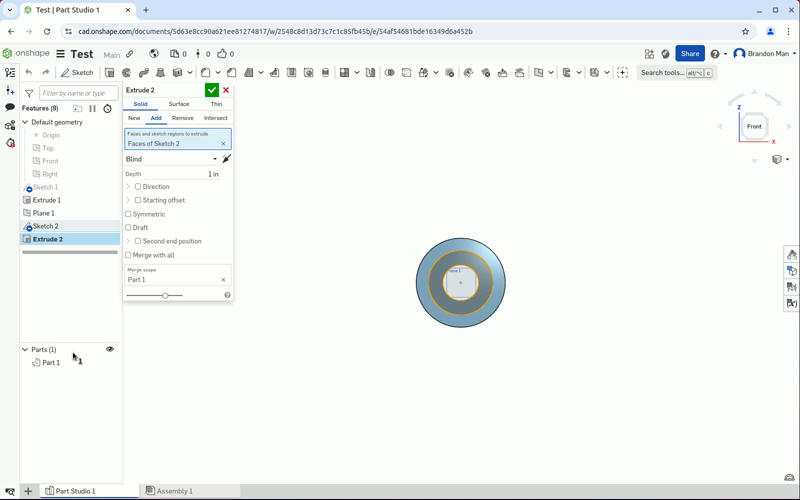
mouse_move(143, 106)
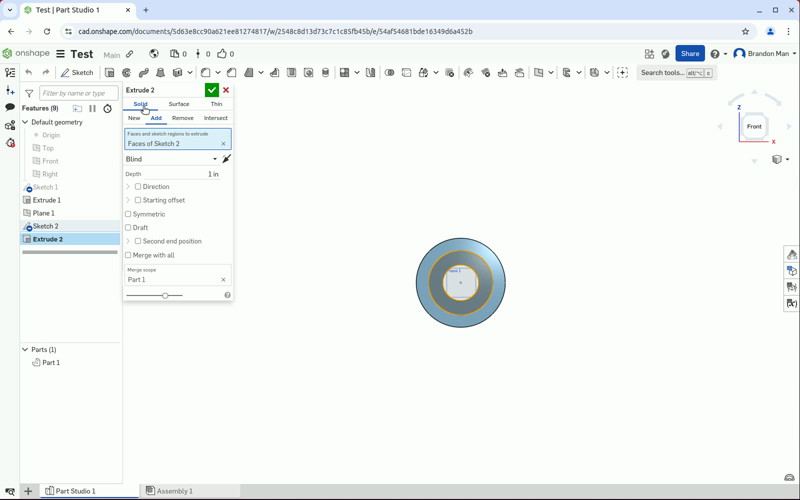
click(143, 106)
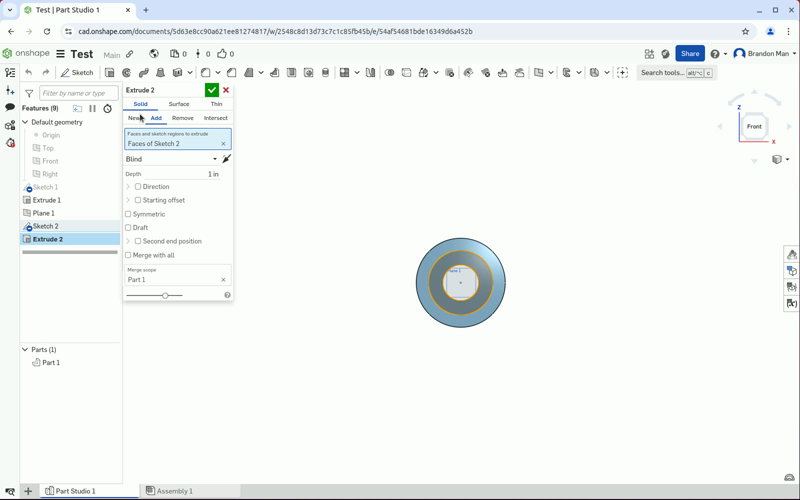
mouse_move(137, 120)
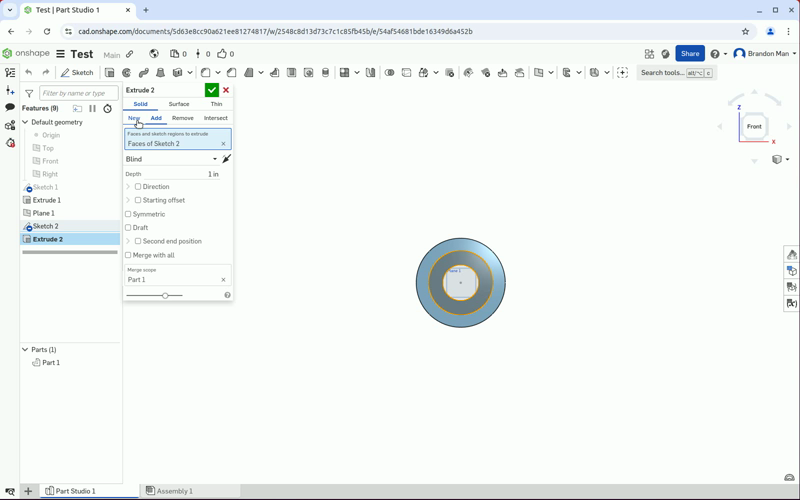
click(137, 120)
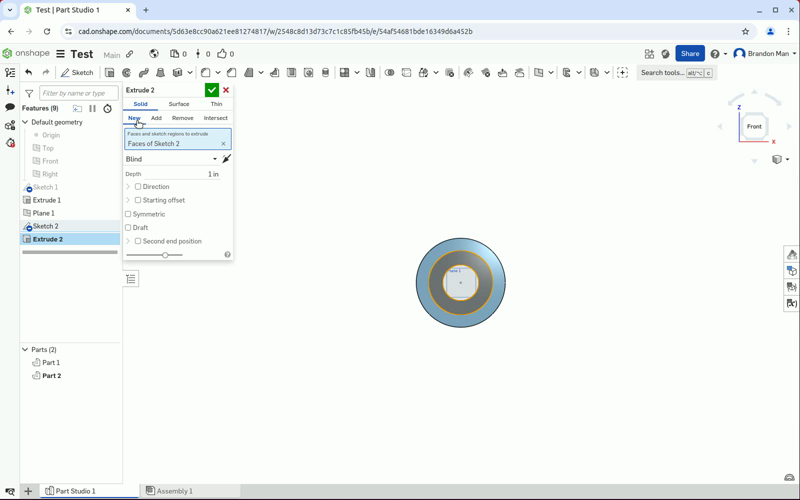
key(tab, 4)
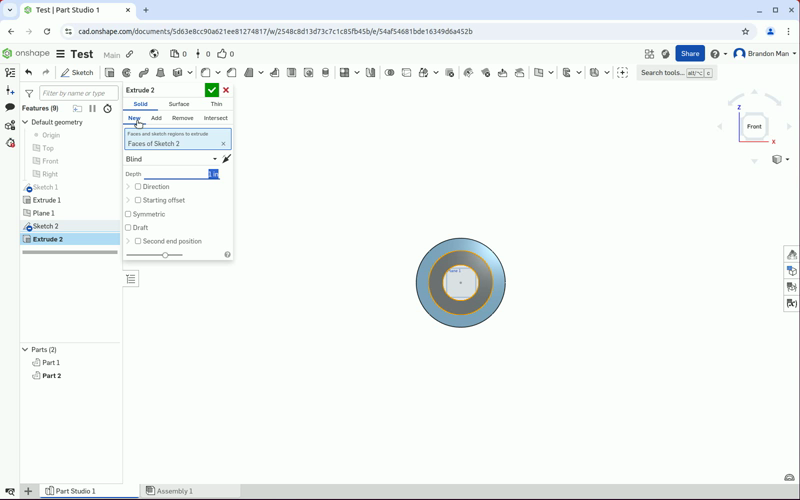
text(1.204)
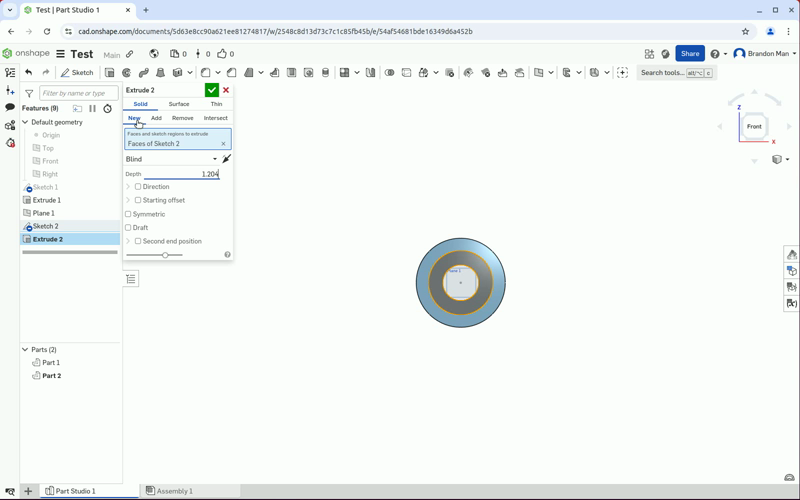
key(enter)
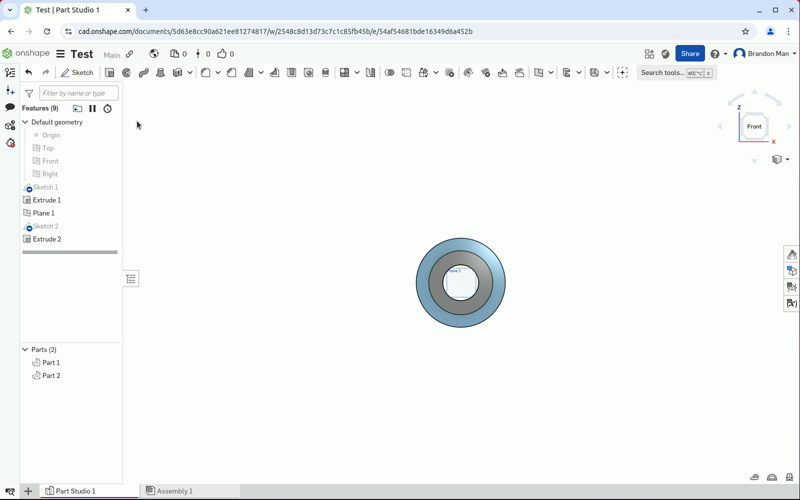
key(shift+h)
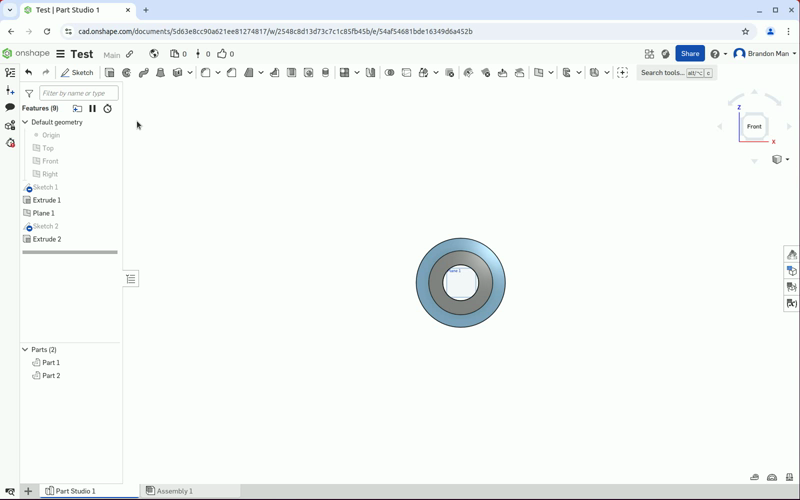
key(shift+h)
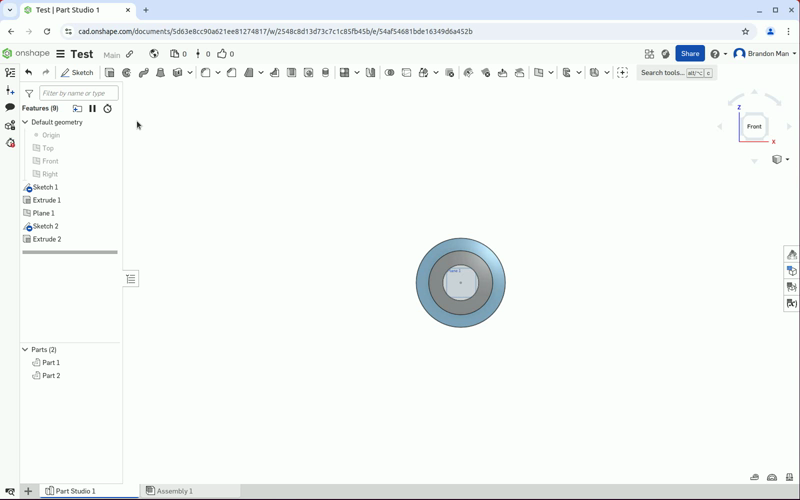
key(shift+7)
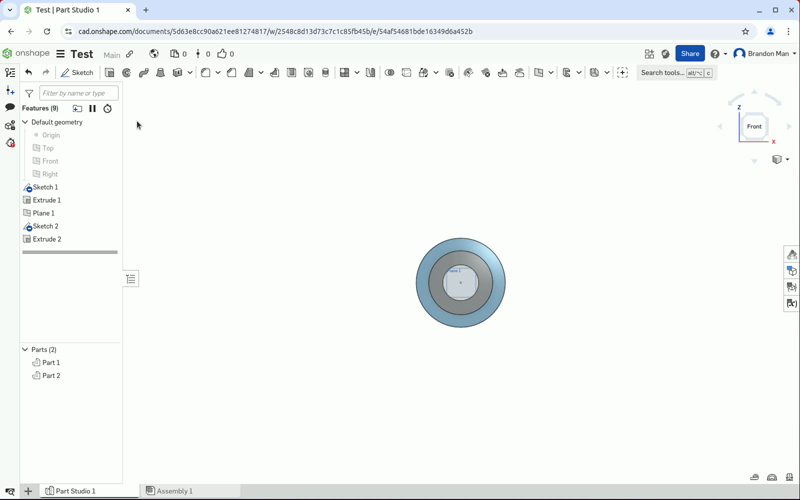
key(left, 2)
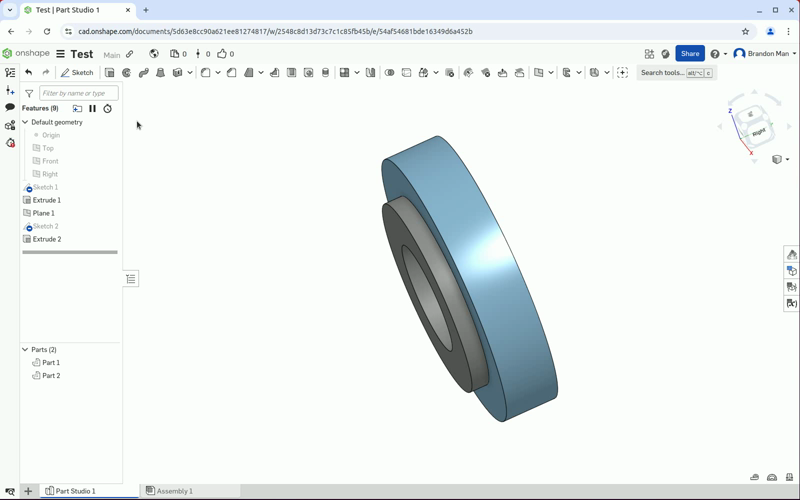
key(down, 2)
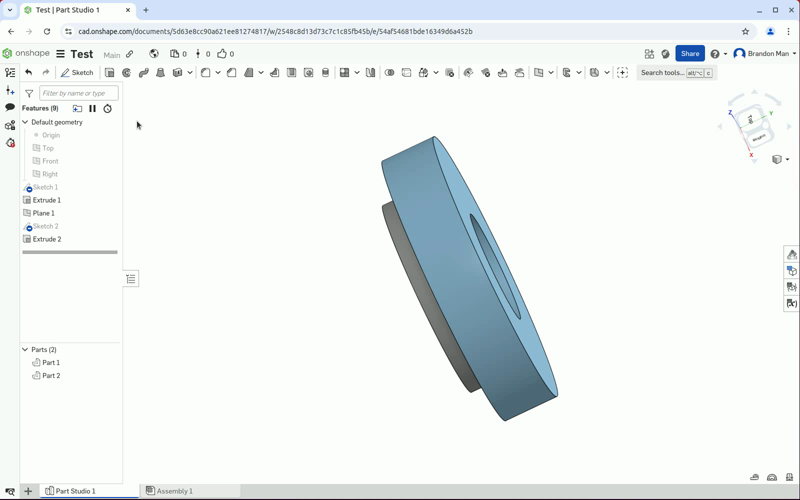
key(up, 2)
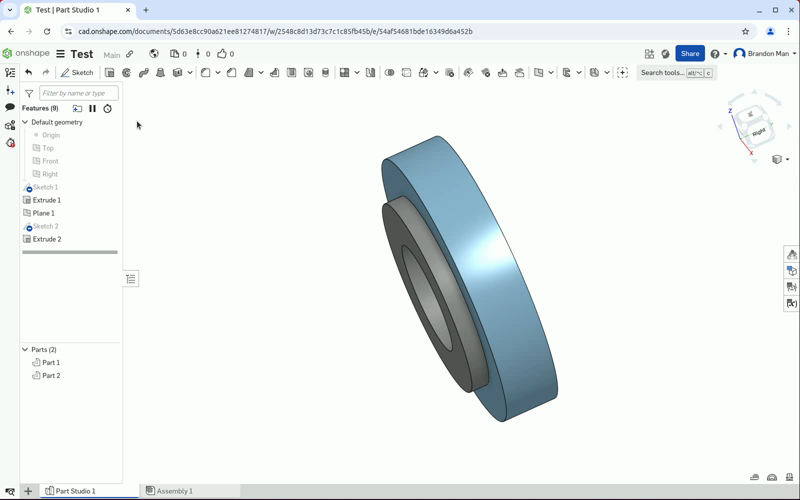
key(right, 2)
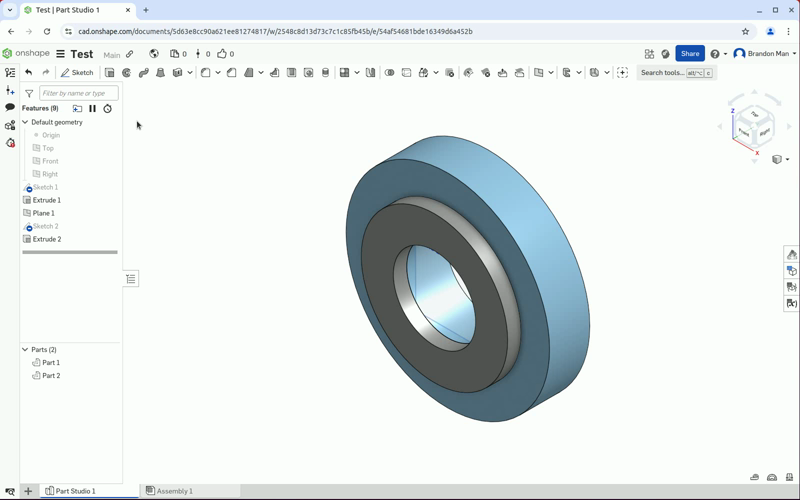
mouse_move(73, 189)
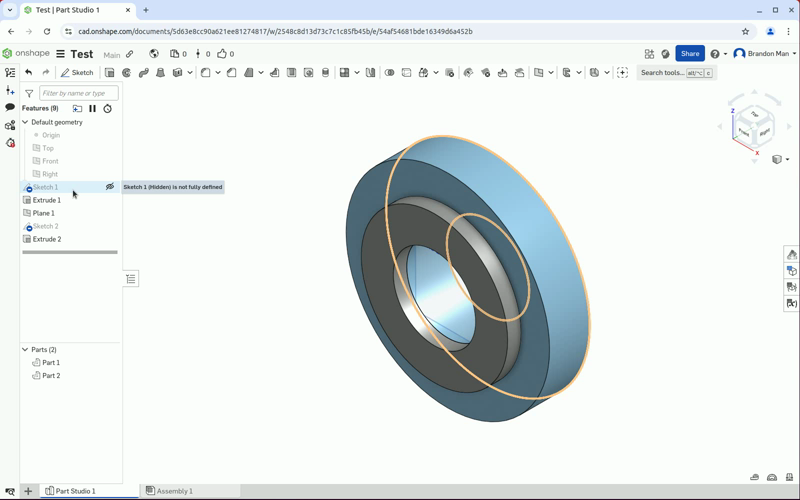
click(73, 189)